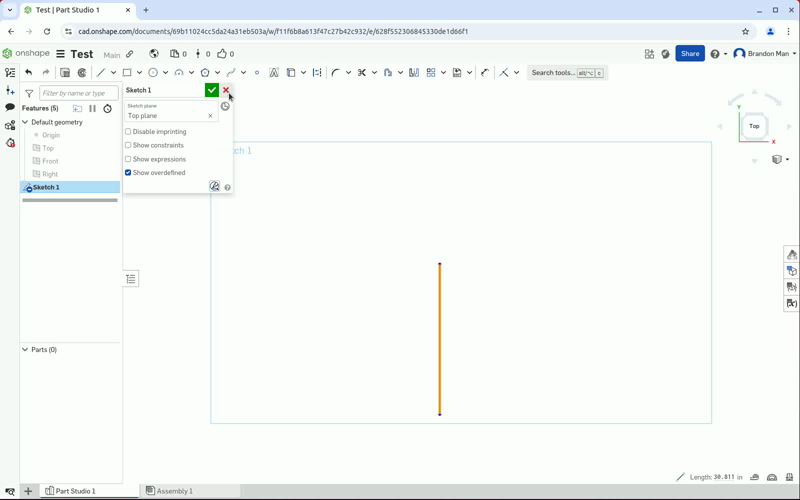
key(shift+h)
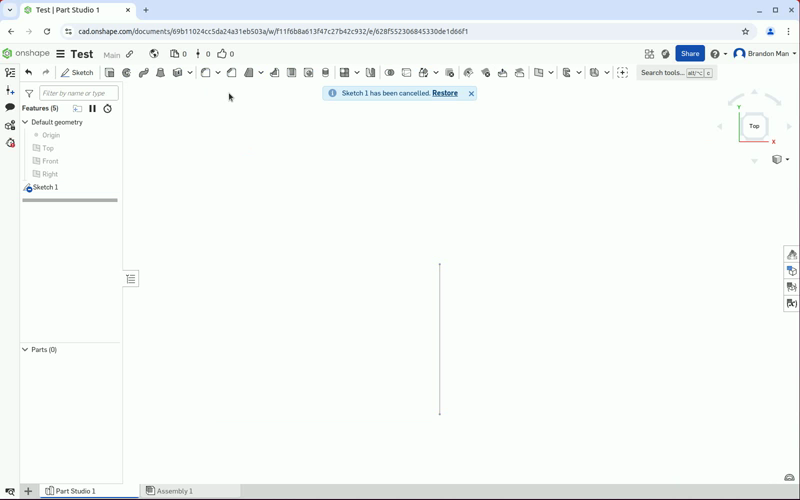
key(shift+s)
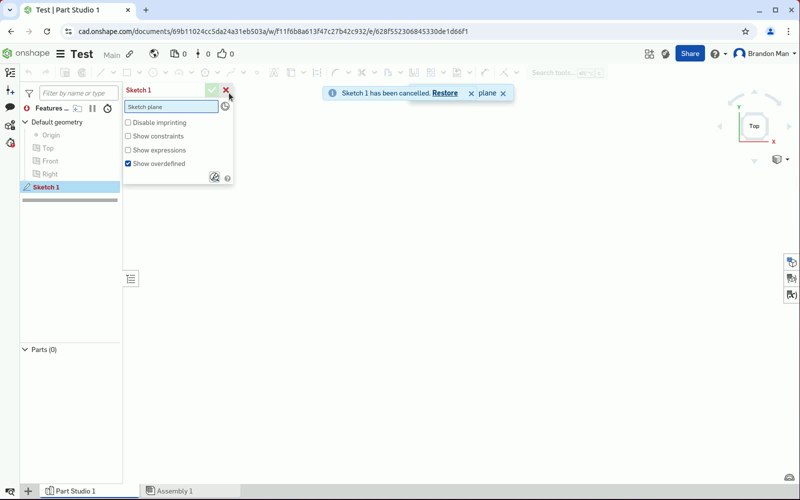
mouse_move(73, 150)
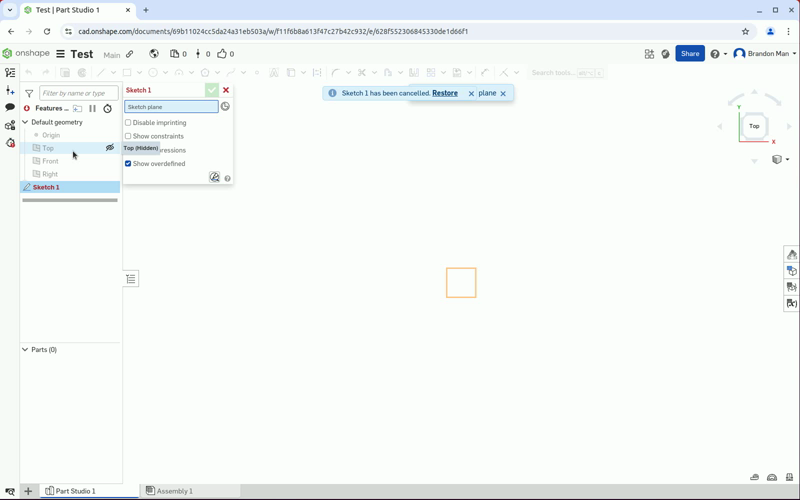
click(73, 150)
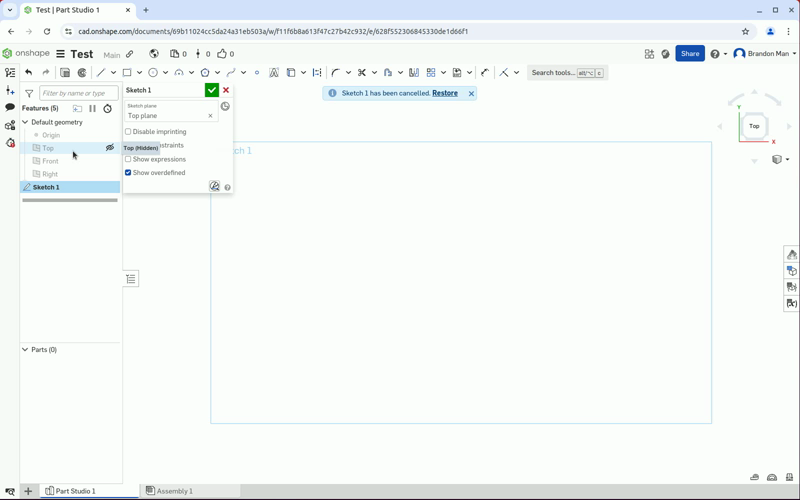
mouse_move(73, 352)
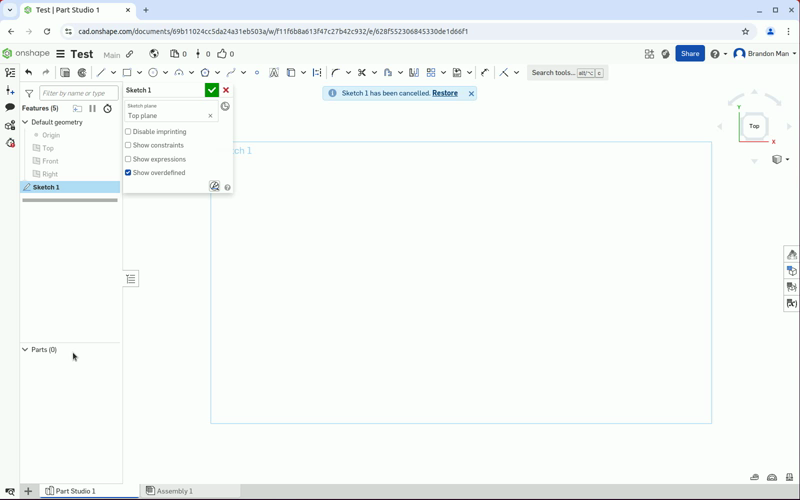
key(y)
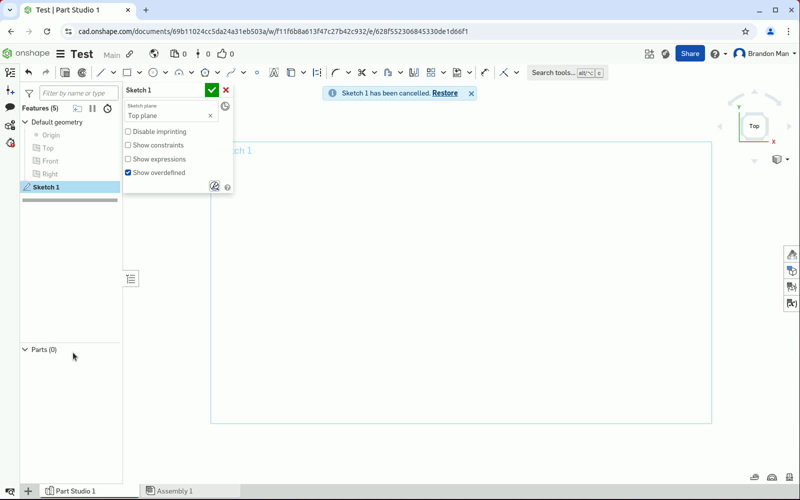
key(l)
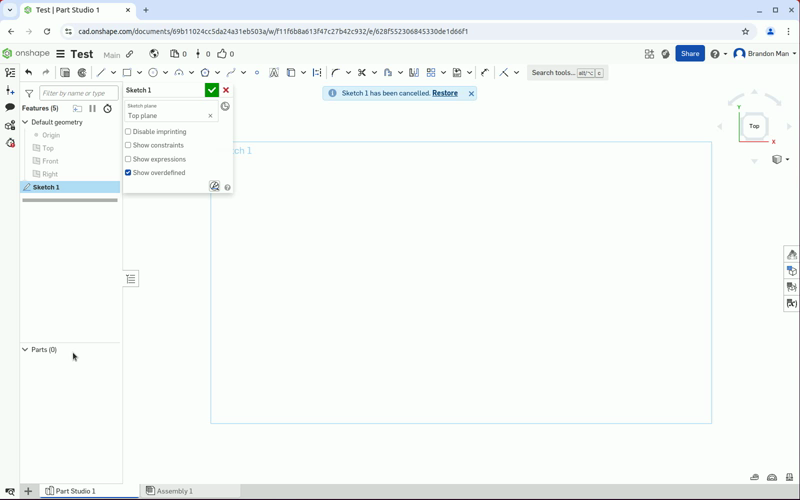
key_down(shift)
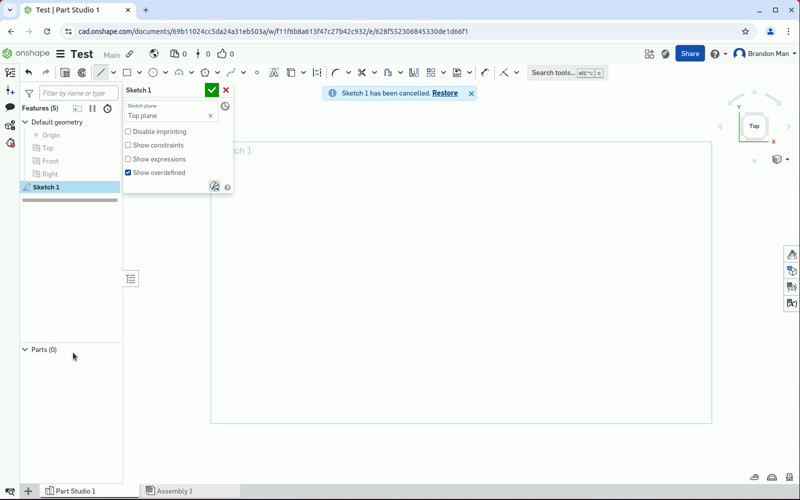
mouse_move(405, 353)
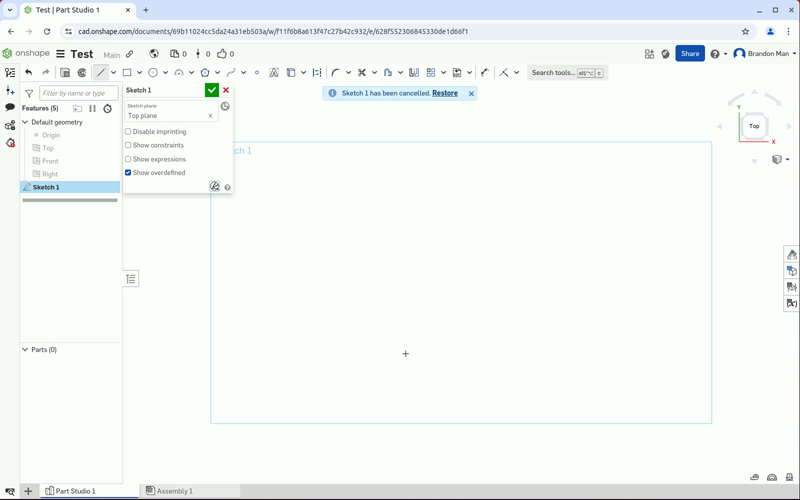
click(405, 353)
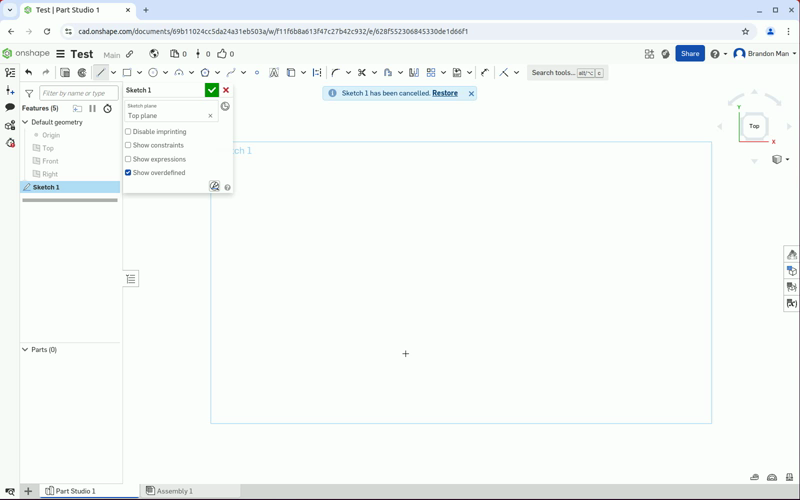
key_up(shift)
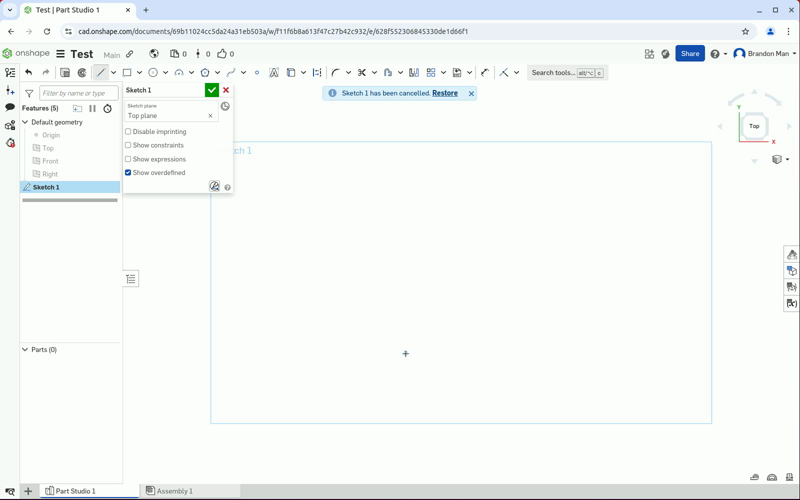
key_down(shift)
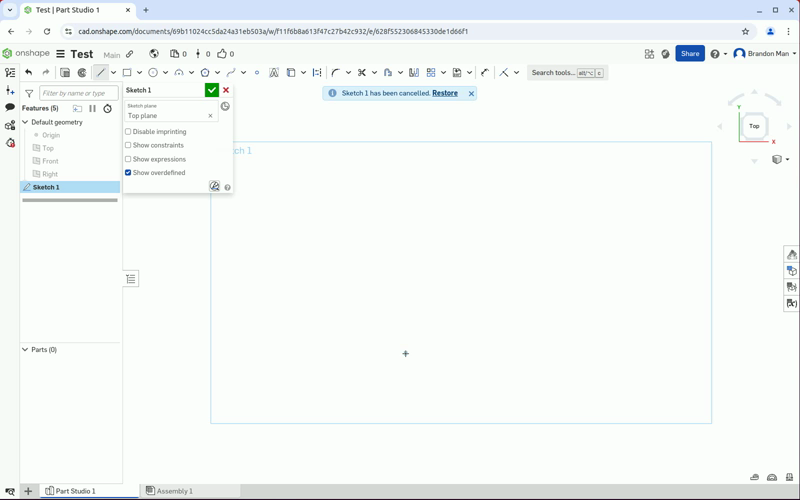
mouse_move(520, 353)
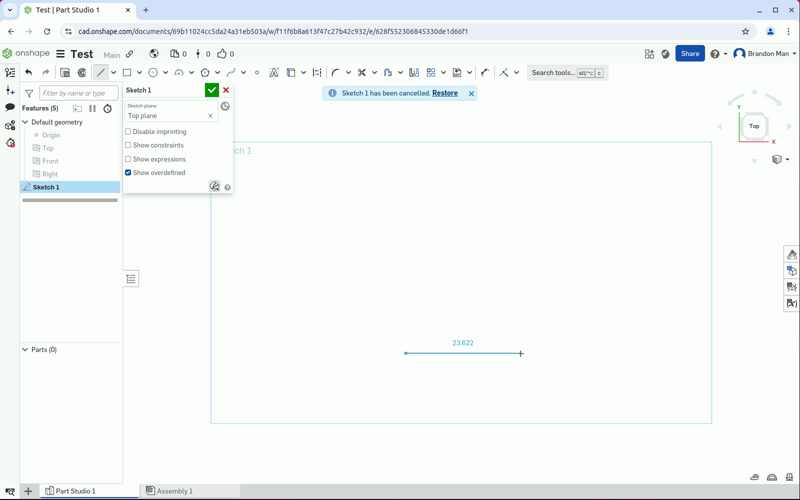
click(520, 353)
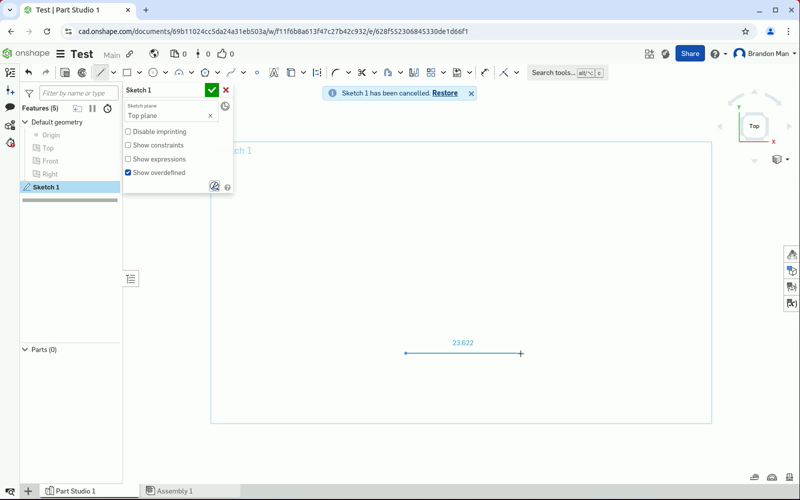
key_up(shift)
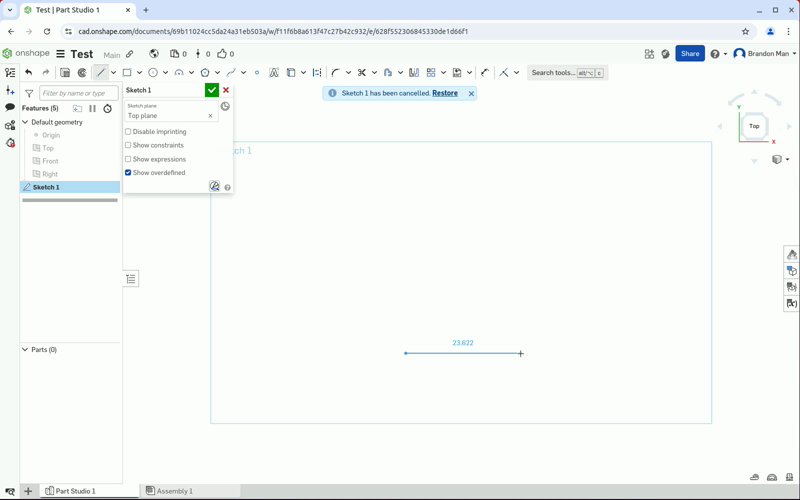
key_down(shift)
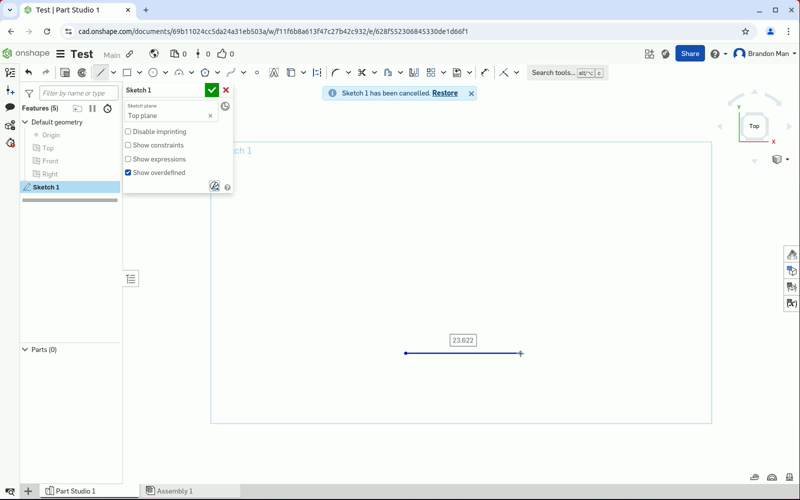
mouse_move(520, 238)
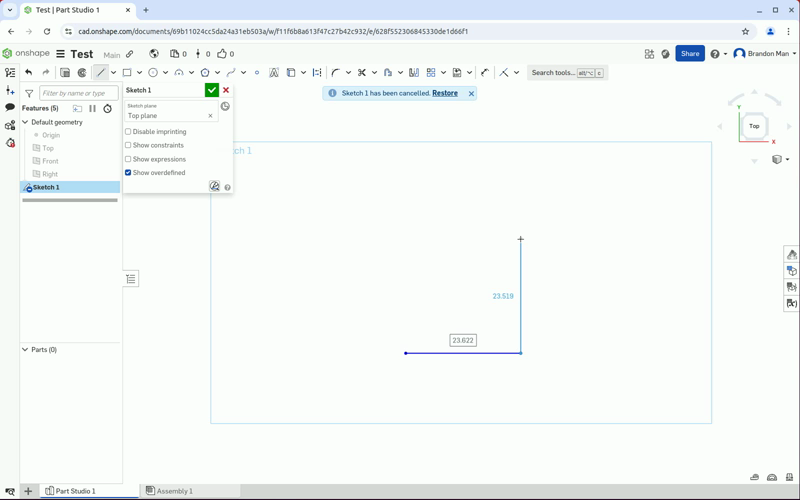
click(520, 238)
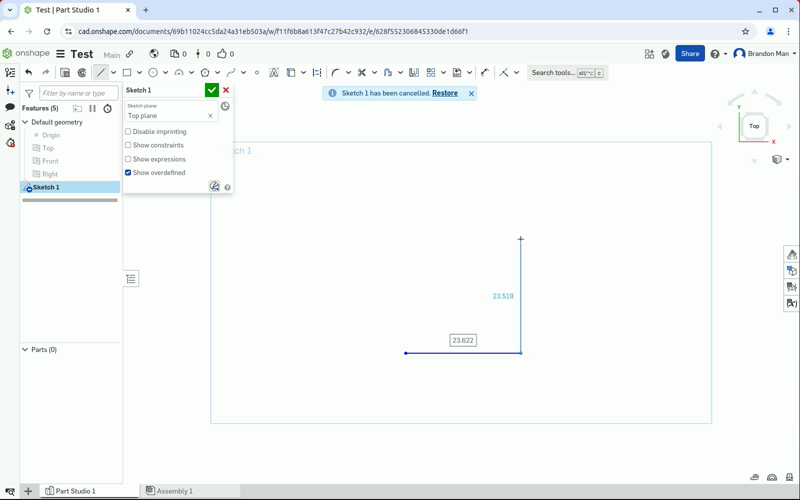
key_up(shift)
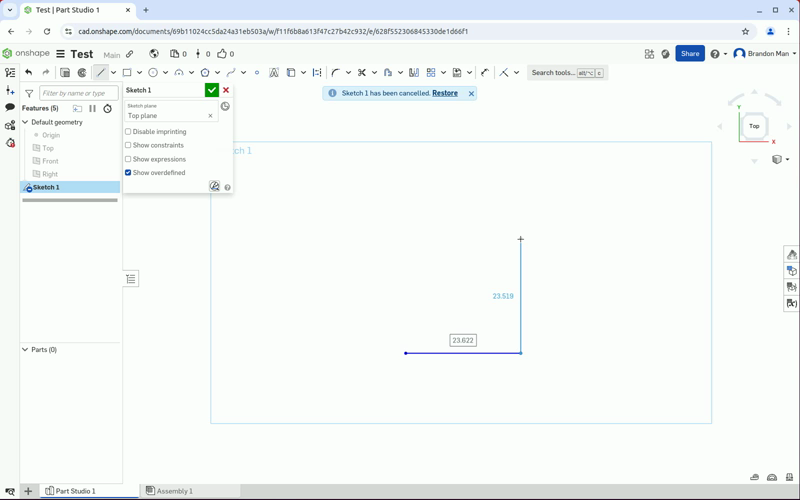
key_down(shift)
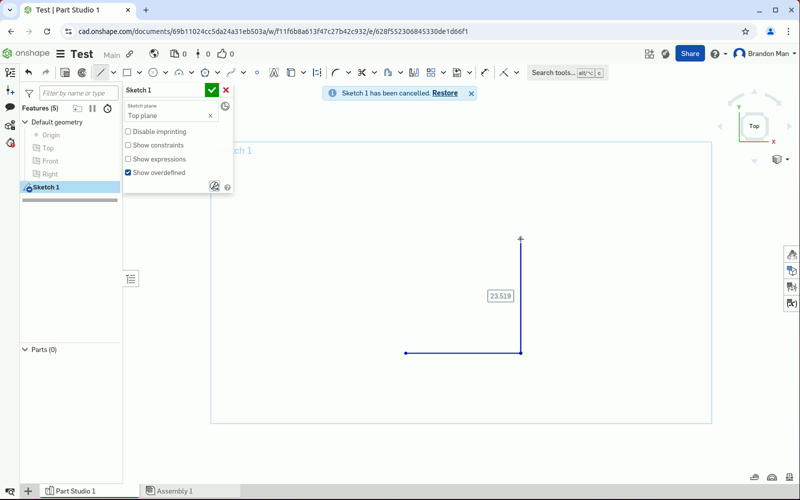
mouse_move(405, 238)
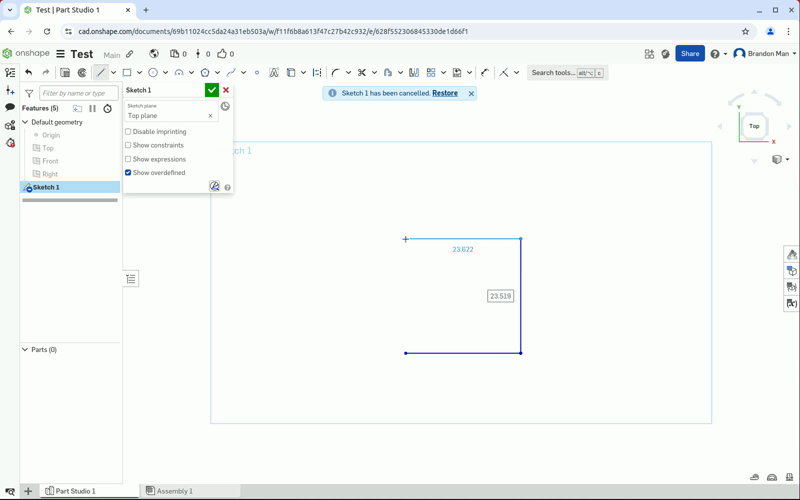
click(405, 238)
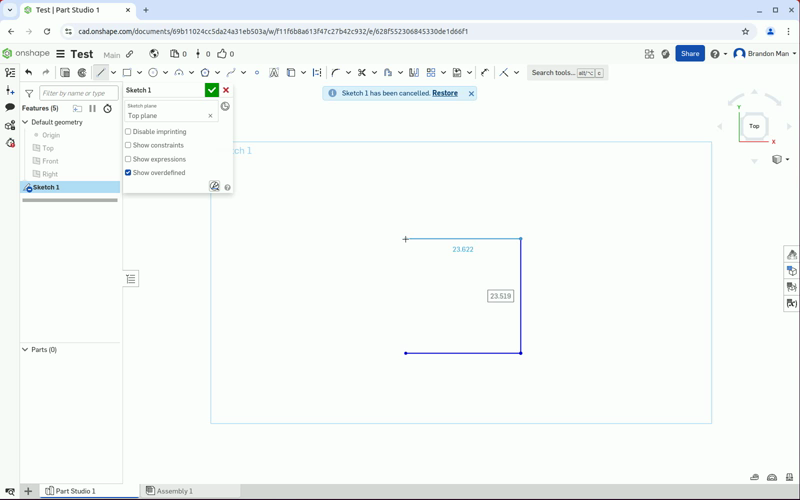
key_up(shift)
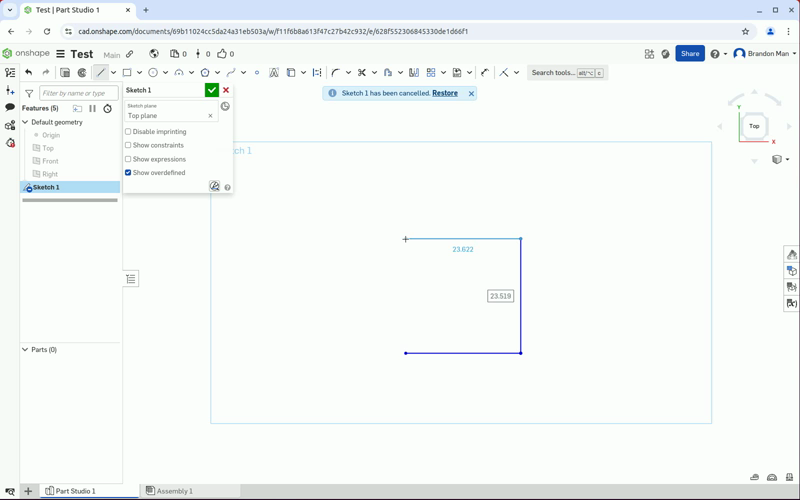
key_down(shift)
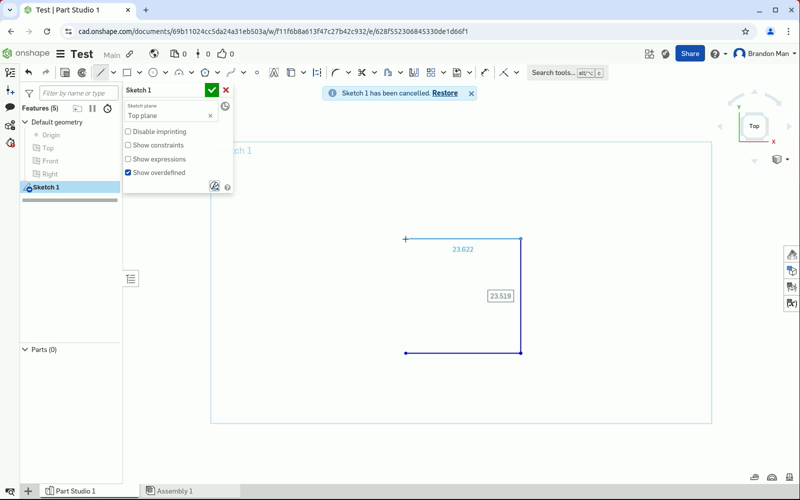
mouse_move(405, 353)
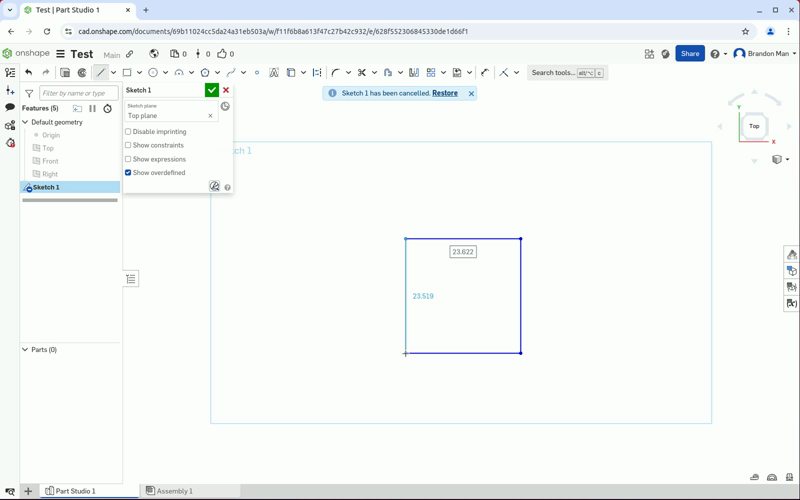
key_up(shift)
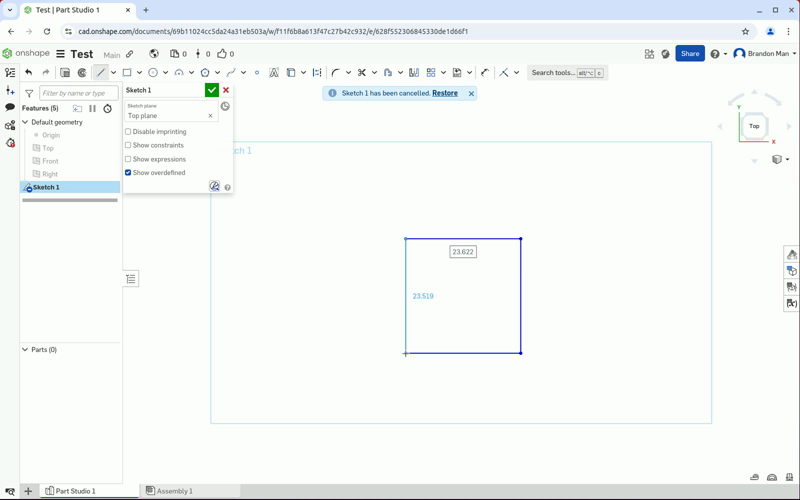
click(405, 353)
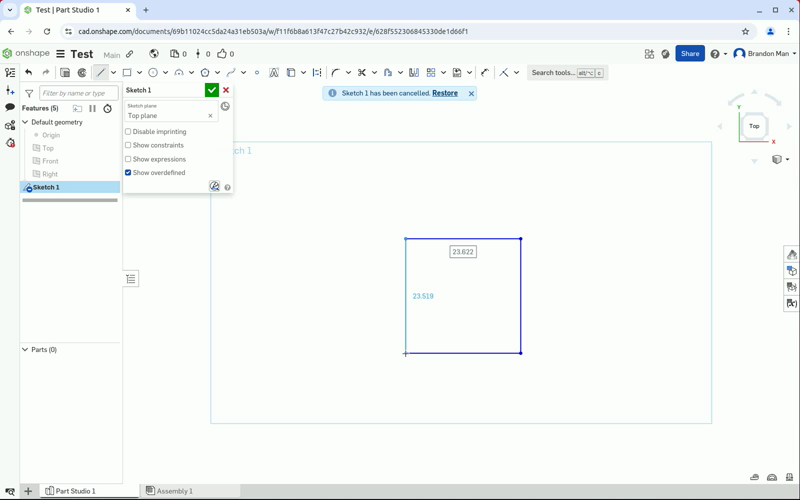
key(esc)
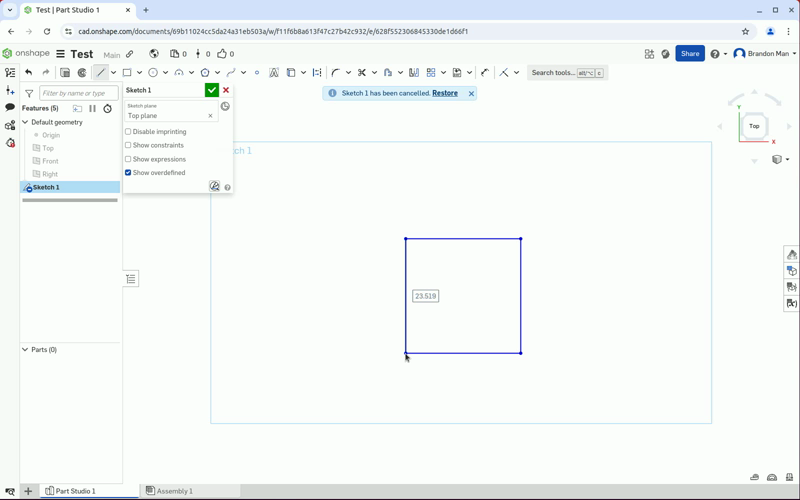
mouse_move(445, 250)
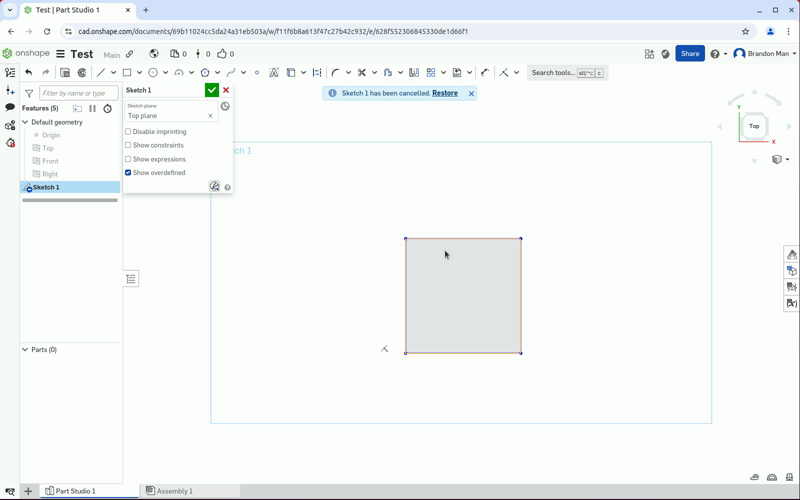
click(445, 250)
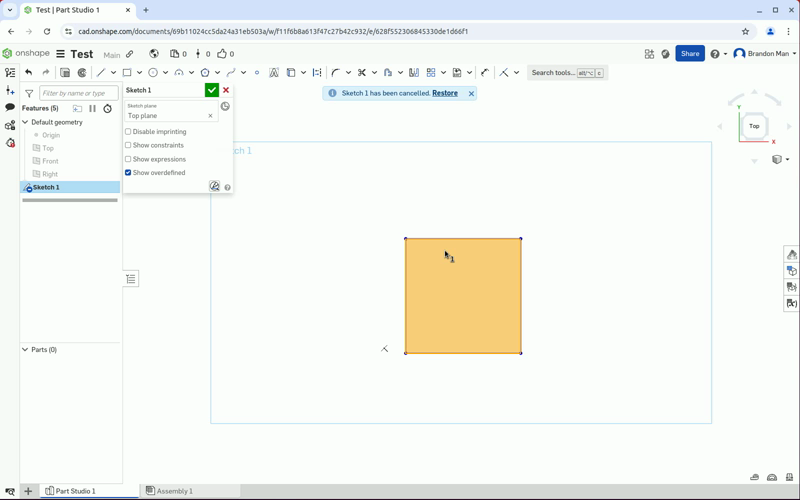
mouse_move(73, 352)
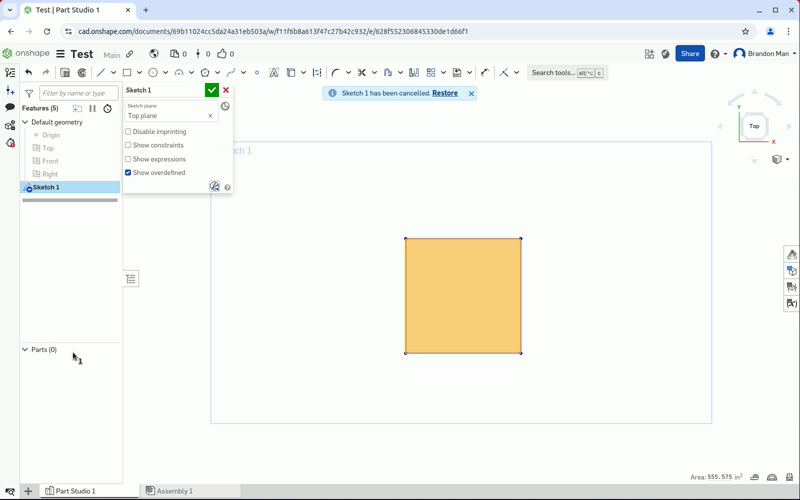
key(shift+y)
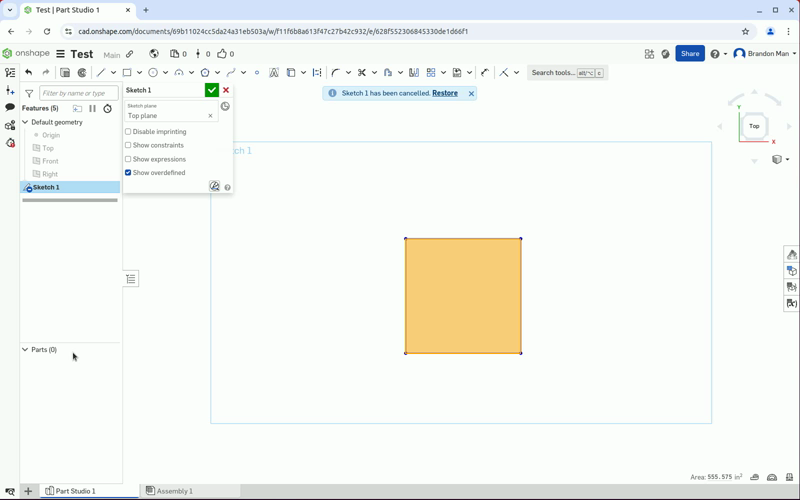
key(shift+e)
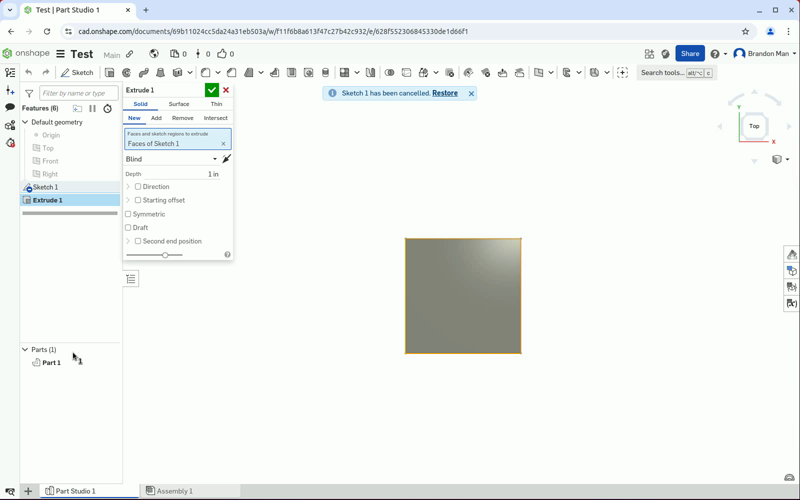
mouse_move(143, 106)
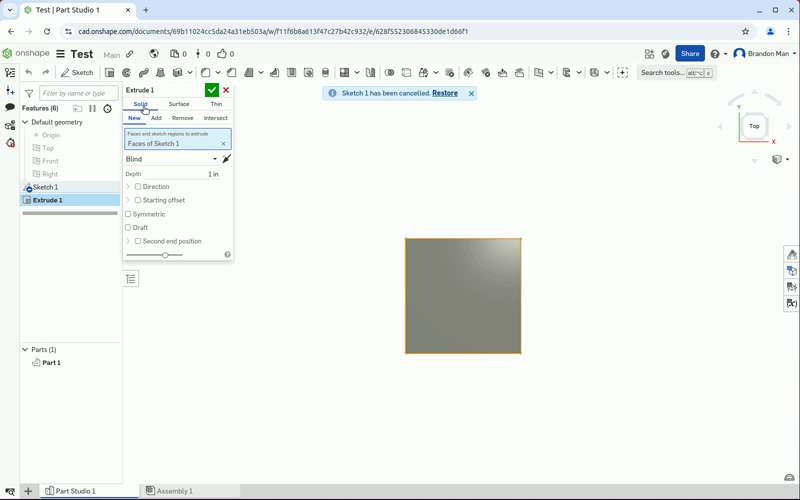
click(143, 106)
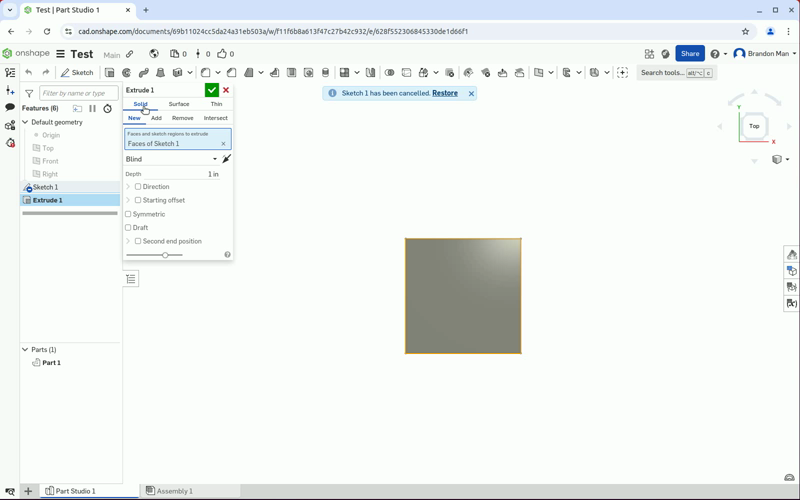
mouse_move(137, 120)
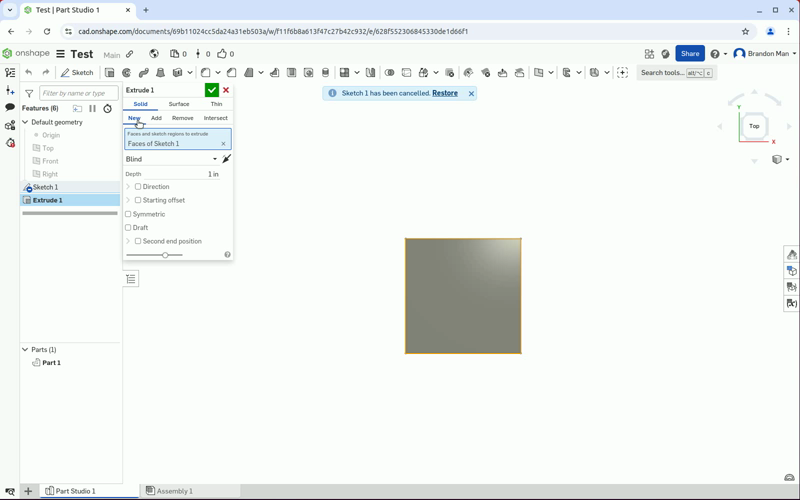
click(137, 120)
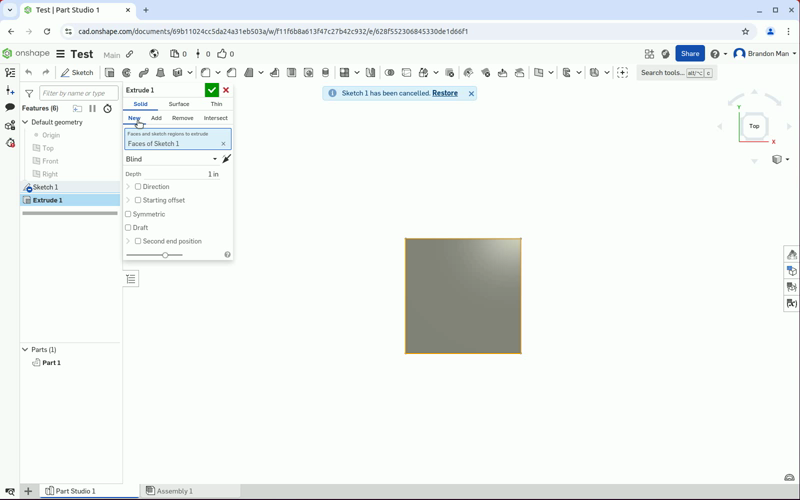
key(tab, 4)
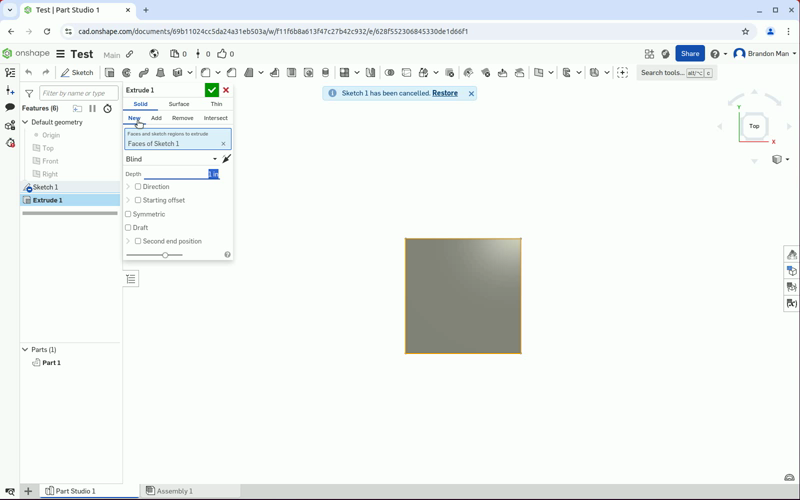
text(23.108)
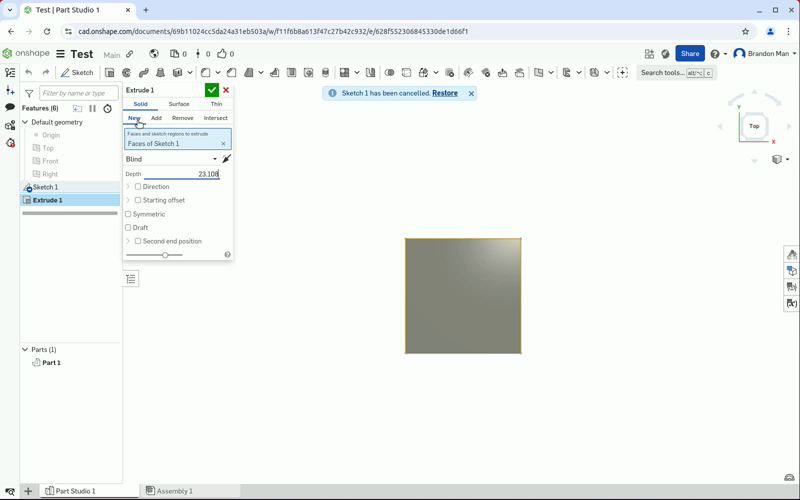
key(enter)
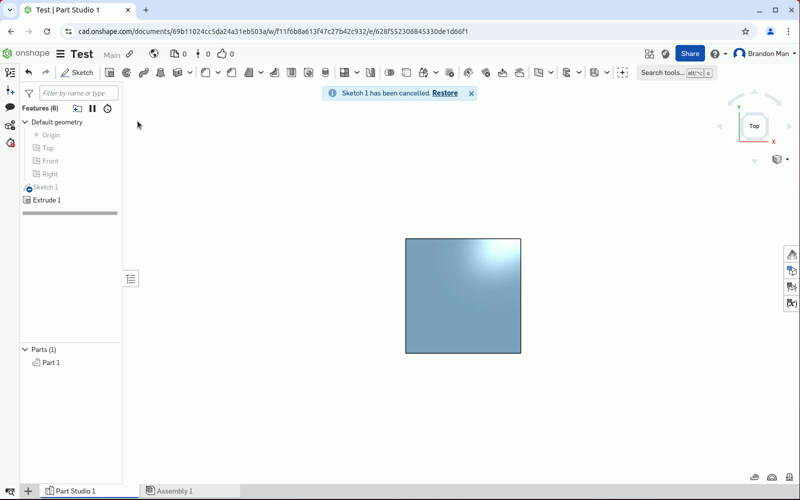
key(shift+h)
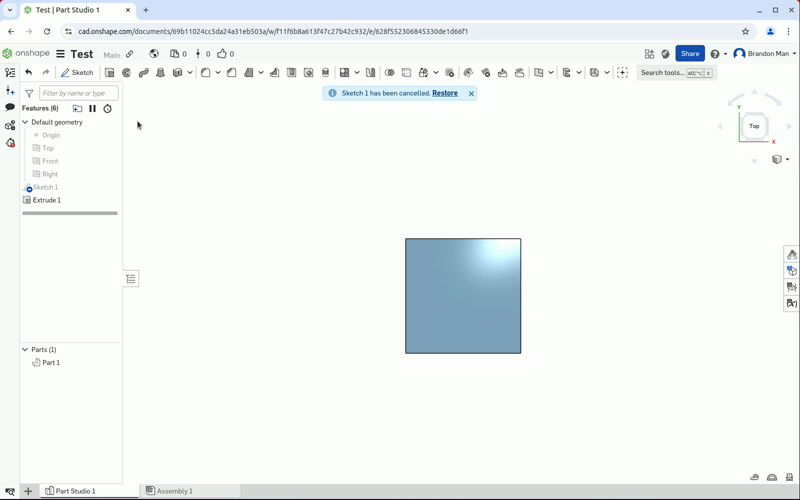
key(shift+h)
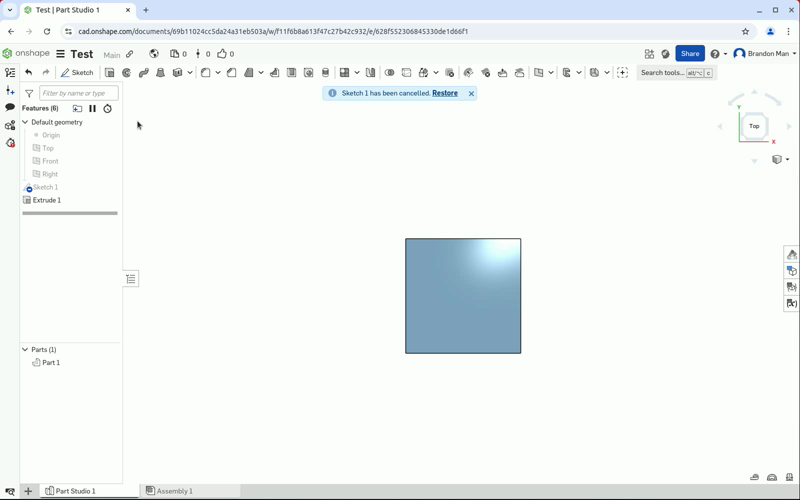
mouse_move(73, 189)
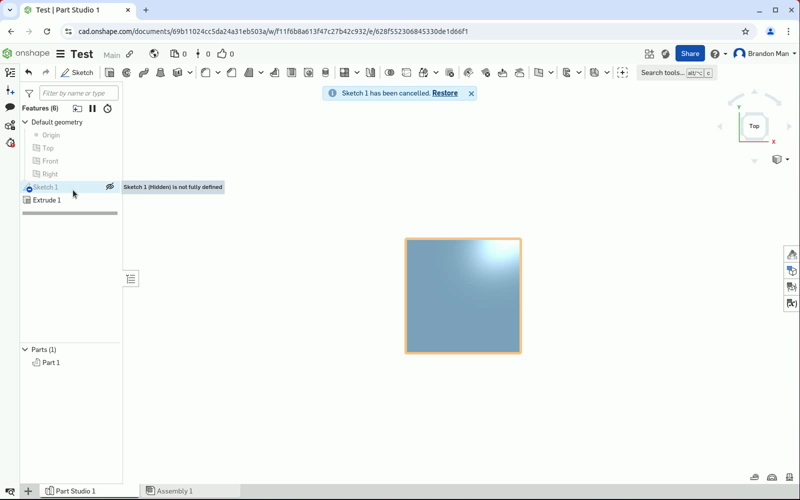
click(73, 189)
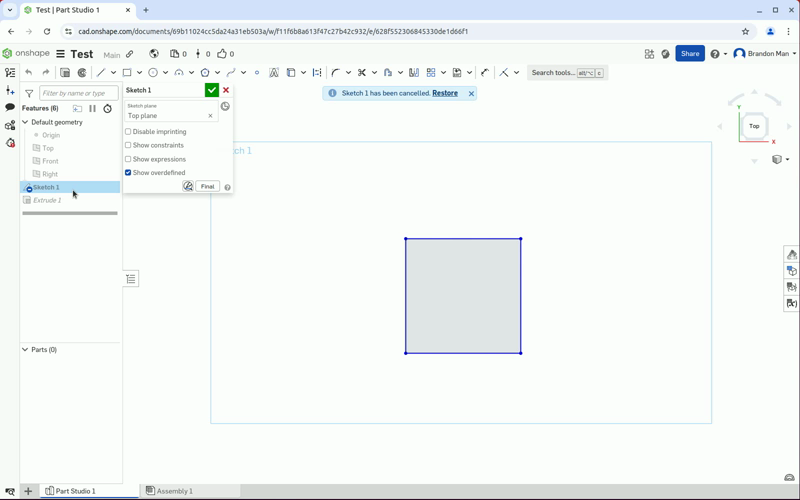
mouse_move(229, 92)
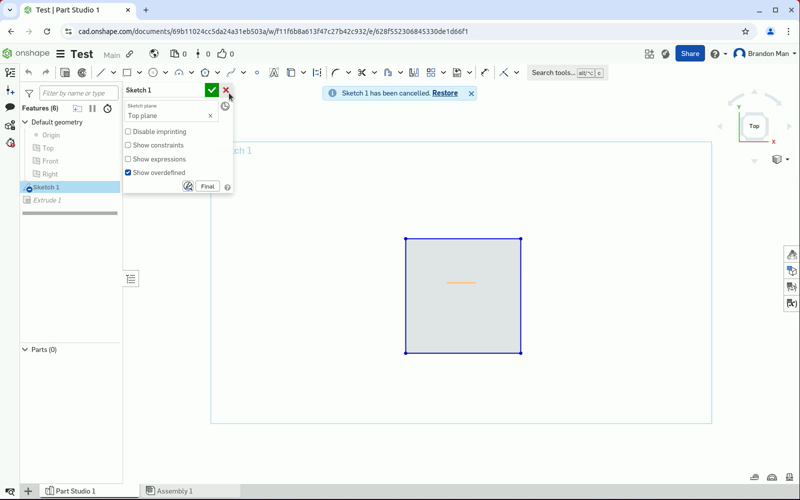
click(229, 92)
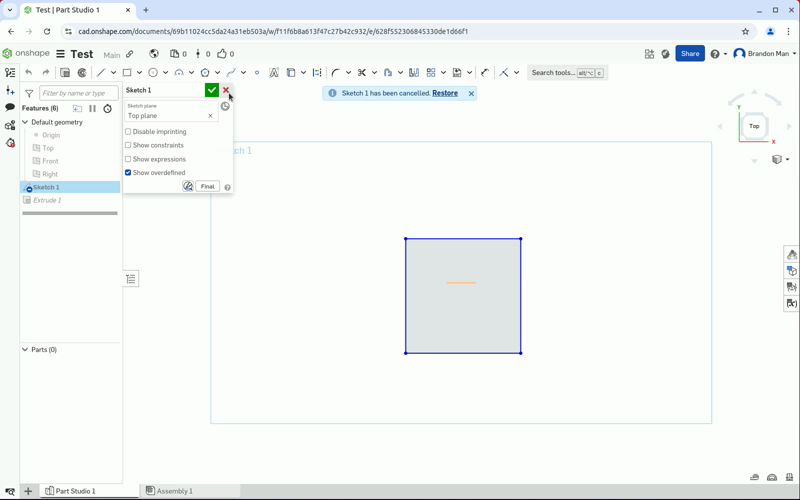
key(shift+s)
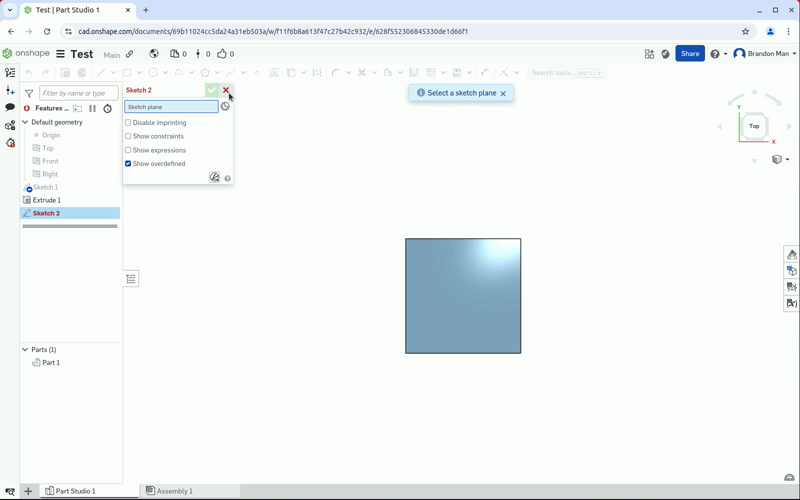
mouse_move(73, 150)
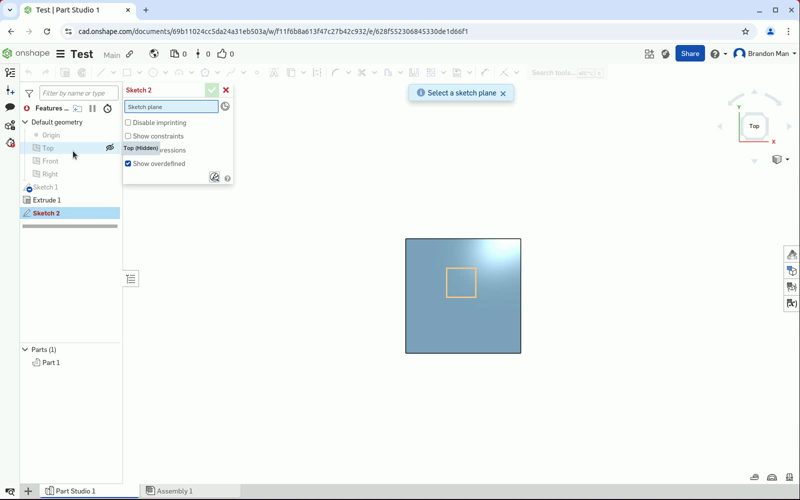
click(73, 150)
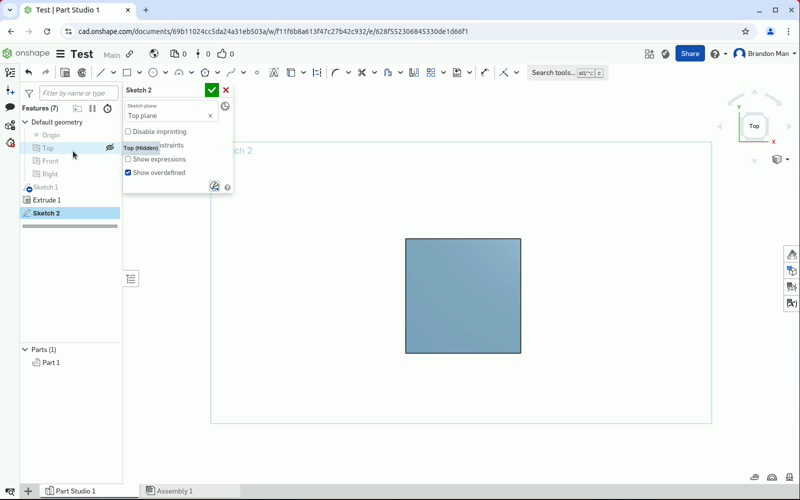
mouse_move(73, 352)
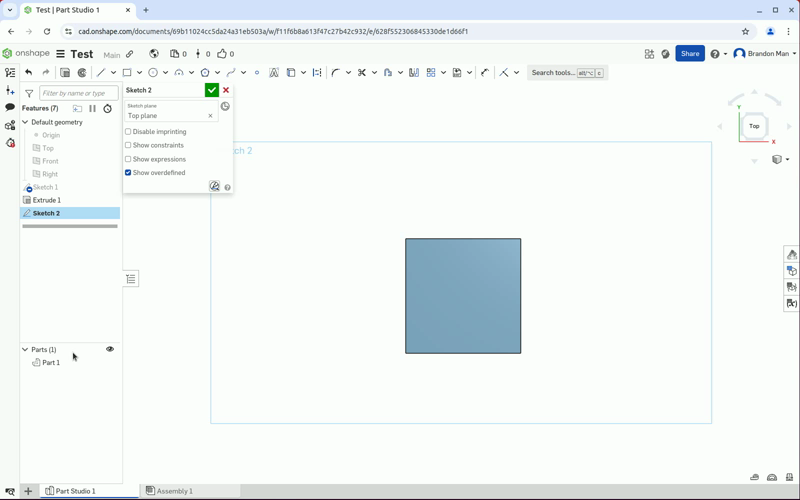
key(y)
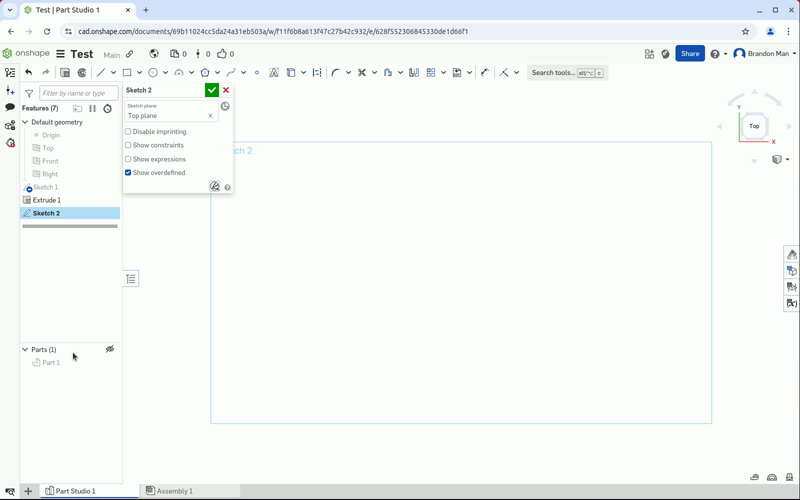
key(l)
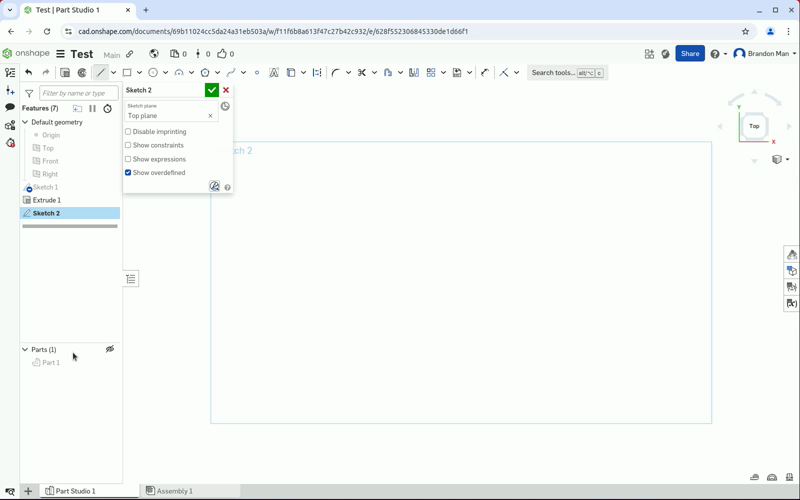
key_down(shift)
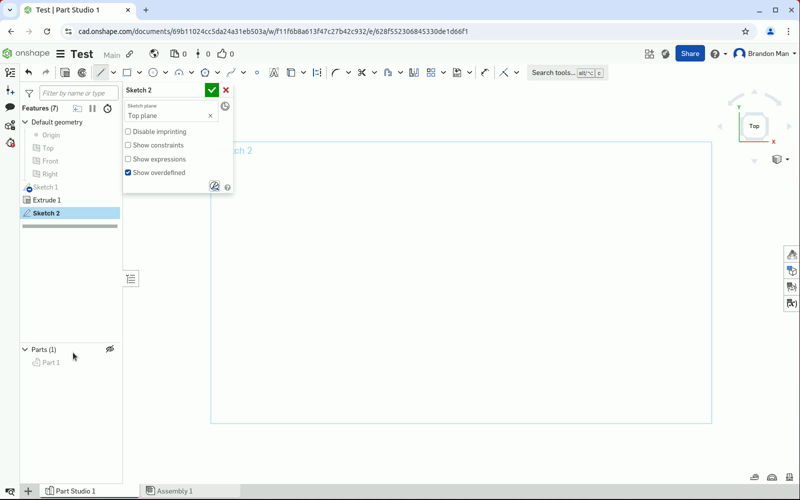
mouse_move(405, 353)
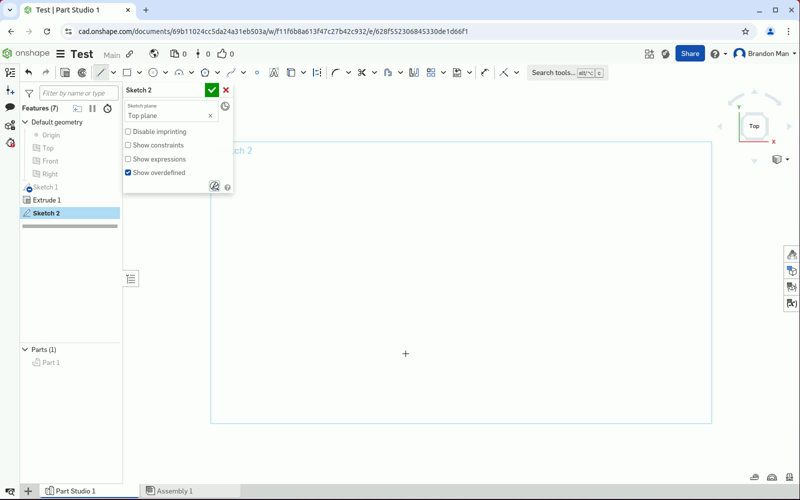
click(405, 353)
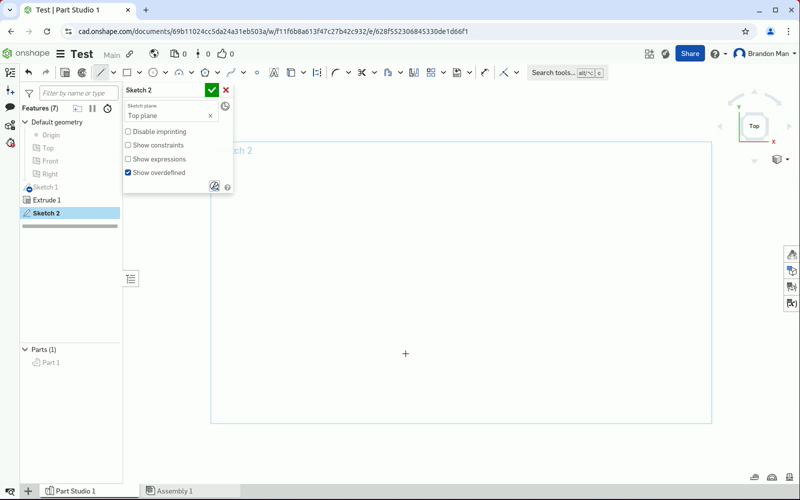
key_up(shift)
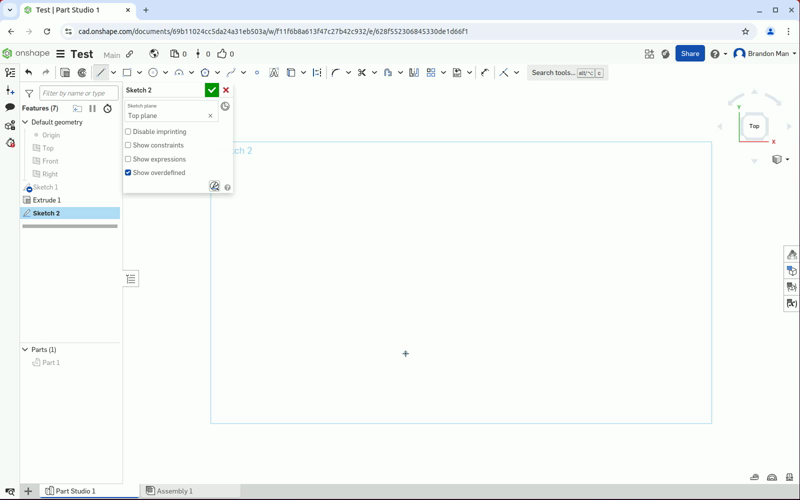
key_down(shift)
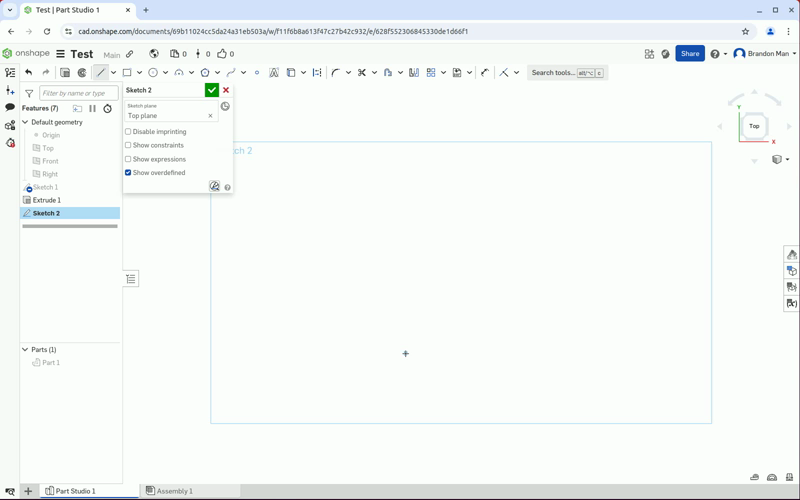
mouse_move(520, 353)
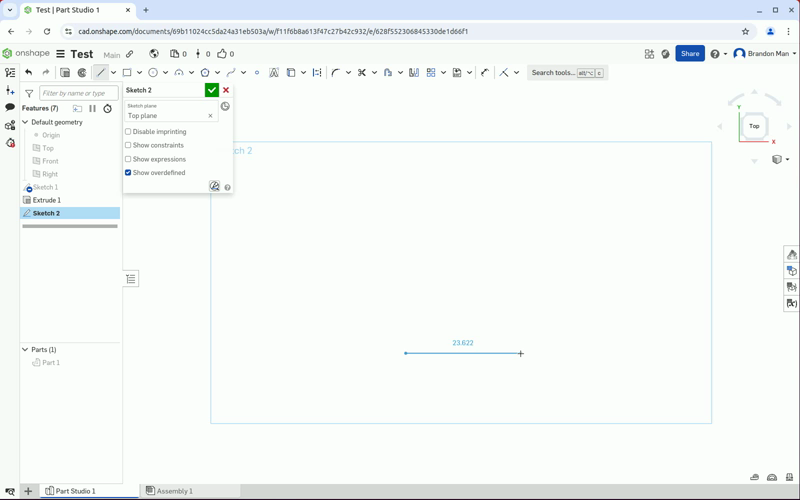
click(520, 353)
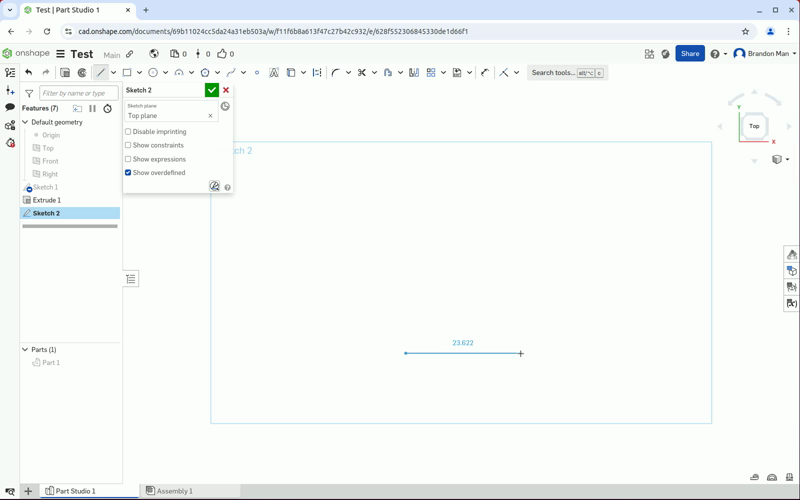
key_up(shift)
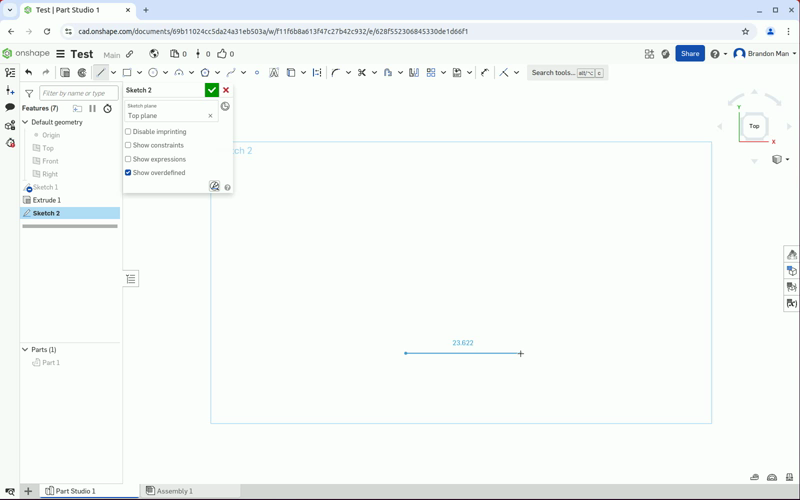
key_down(shift)
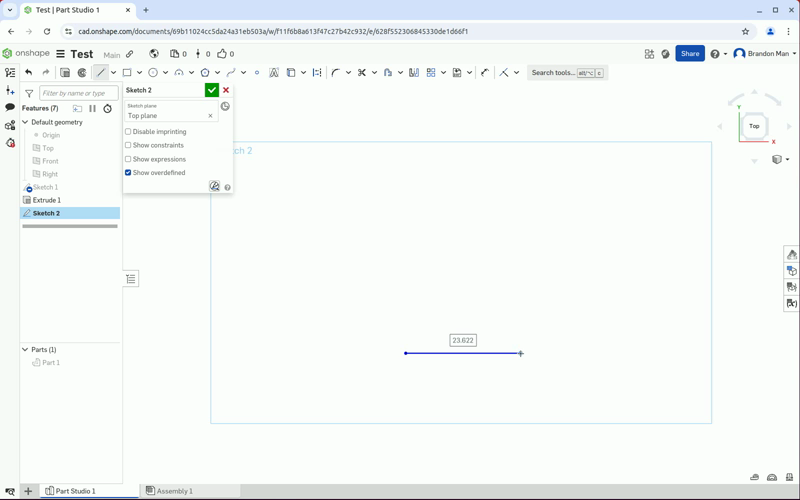
mouse_move(520, 238)
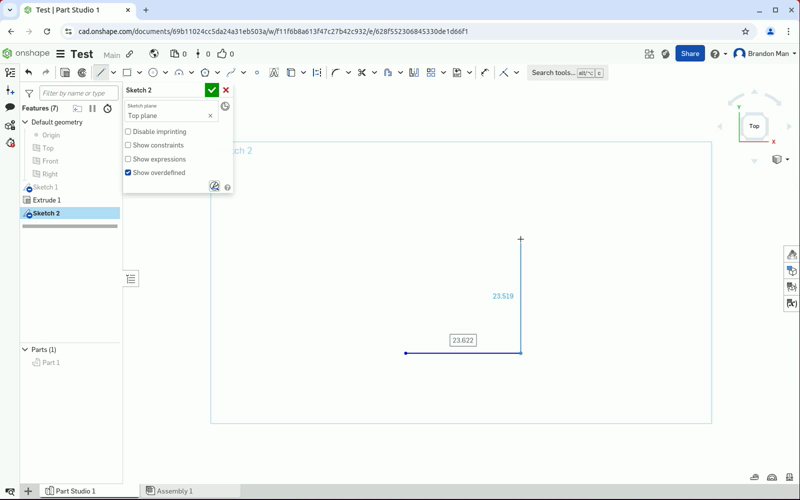
click(520, 238)
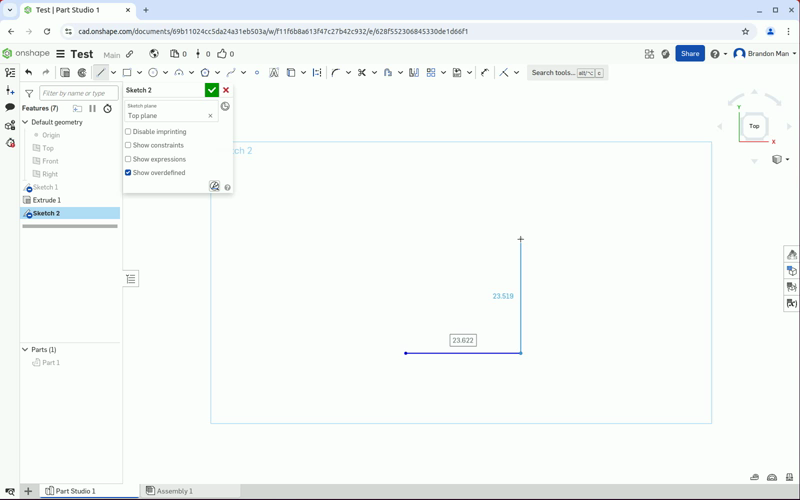
key_up(shift)
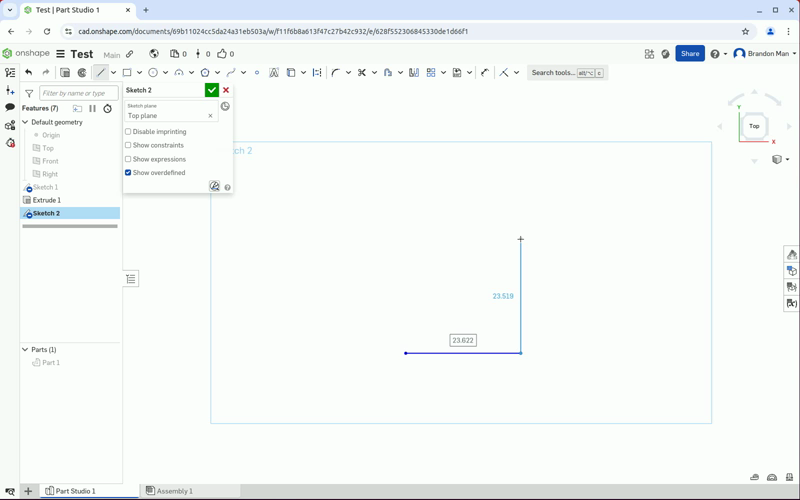
key_down(shift)
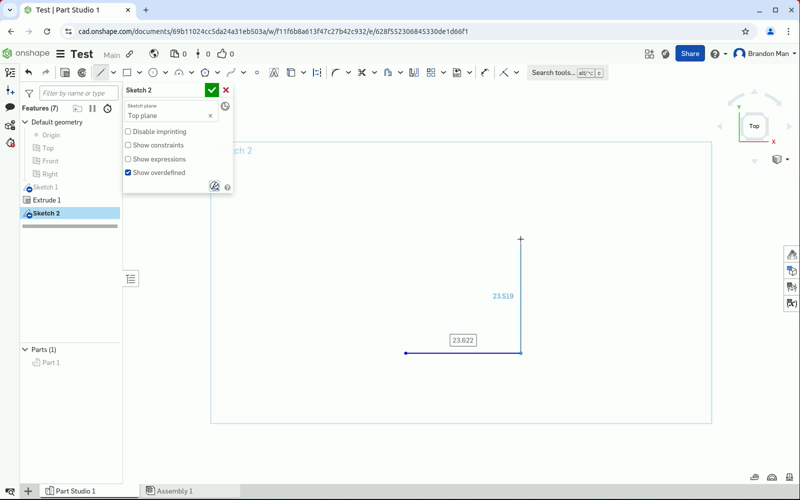
mouse_move(405, 238)
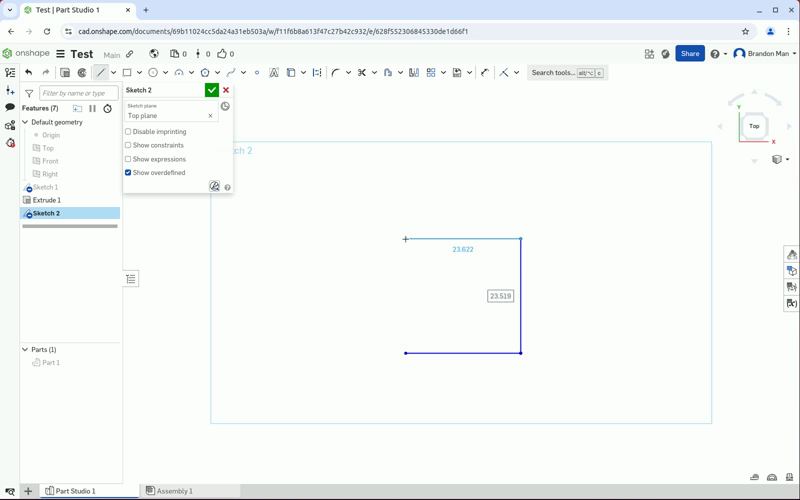
click(405, 238)
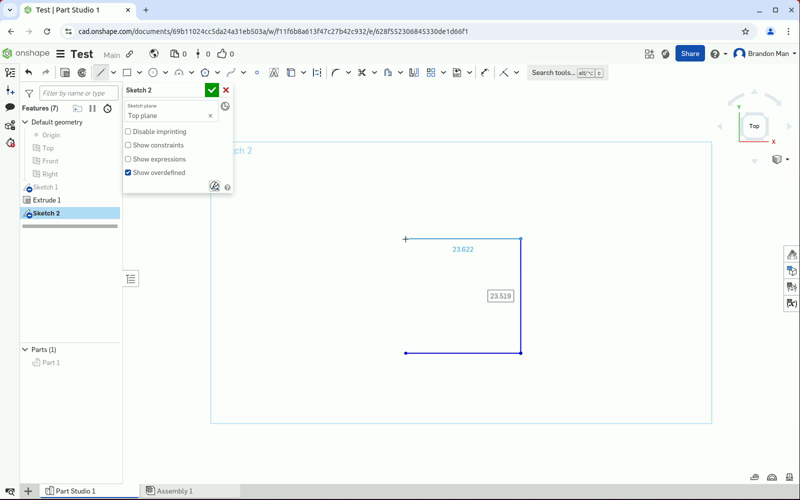
key_up(shift)
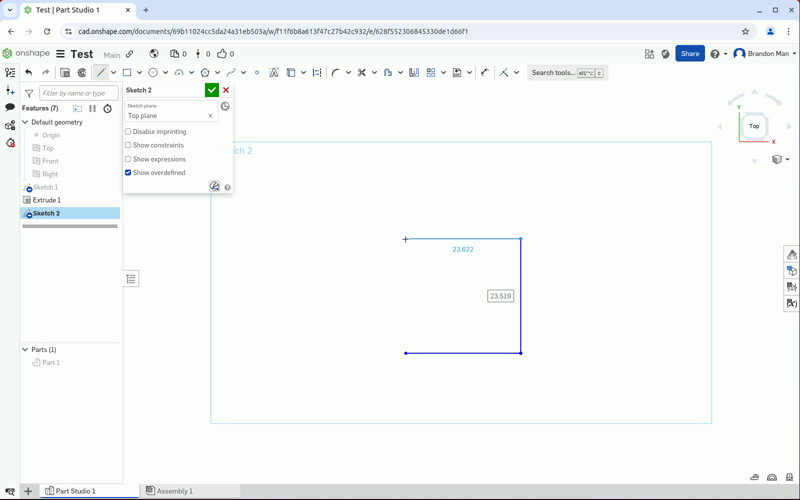
key_down(shift)
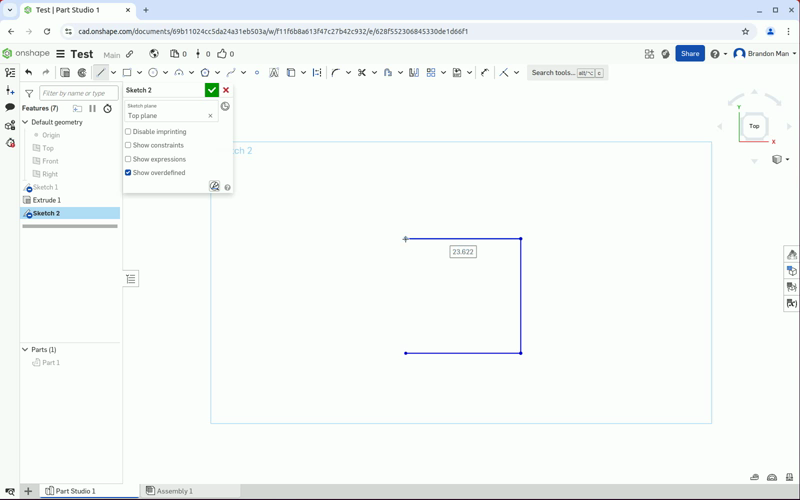
mouse_move(405, 353)
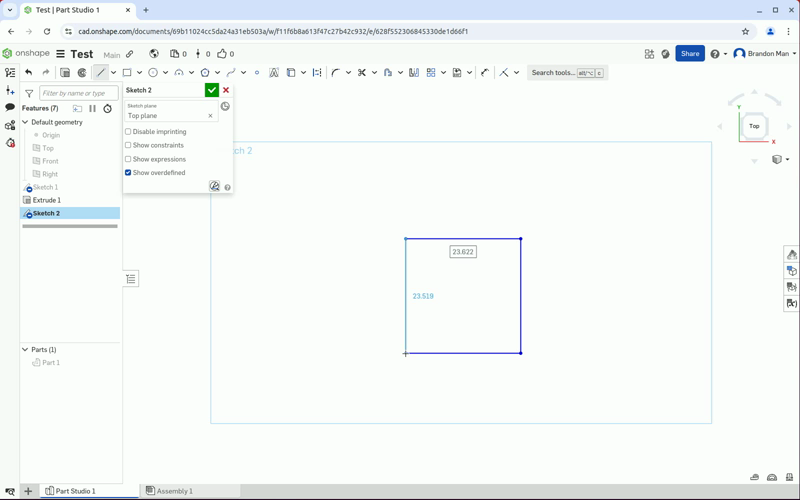
key_up(shift)
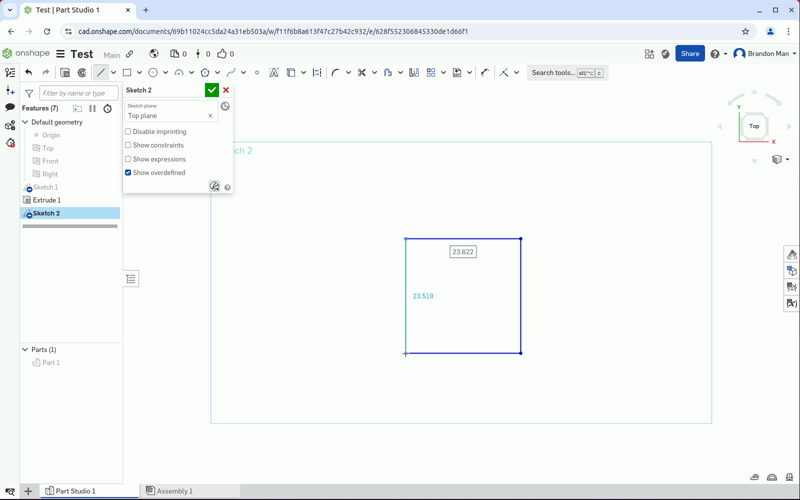
click(405, 353)
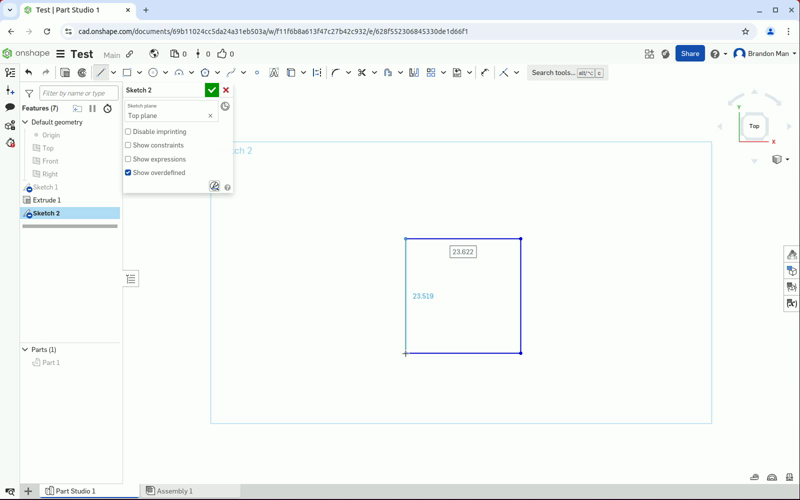
key(esc)
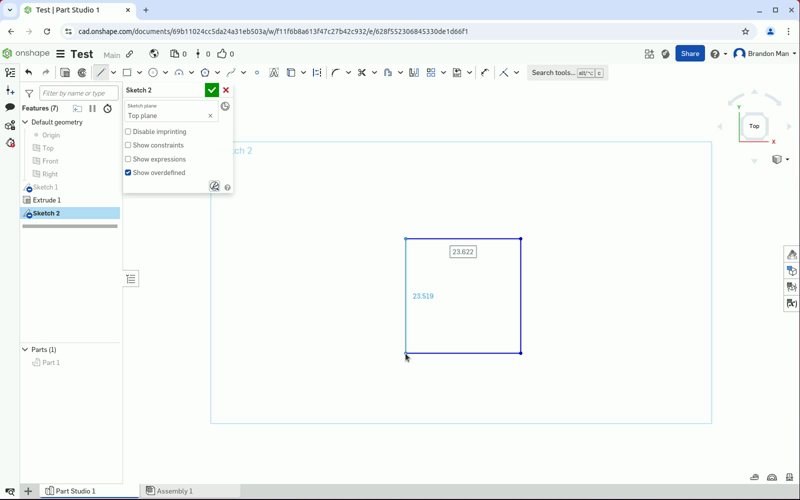
mouse_move(499, 263)
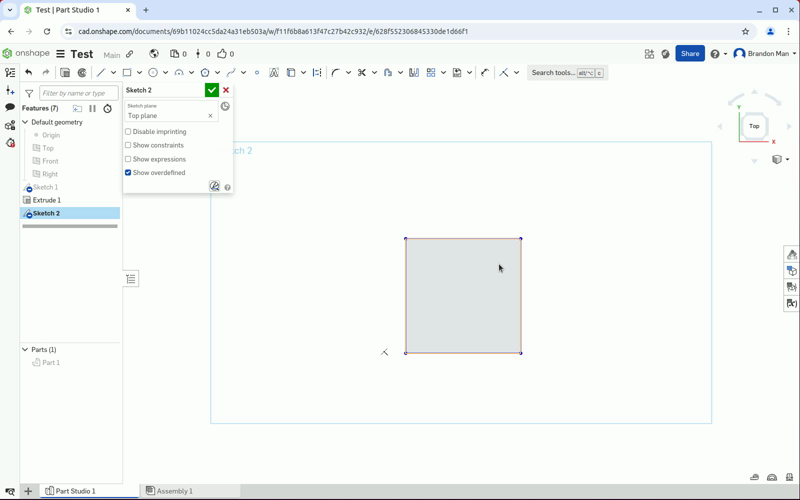
click(499, 263)
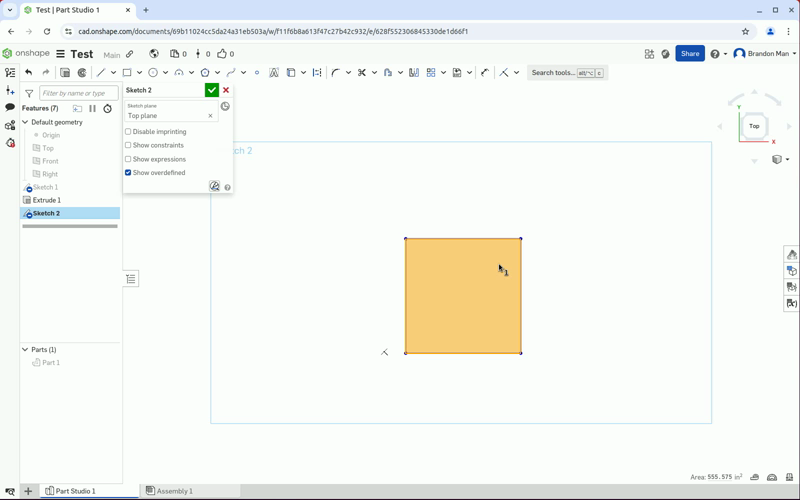
mouse_move(73, 352)
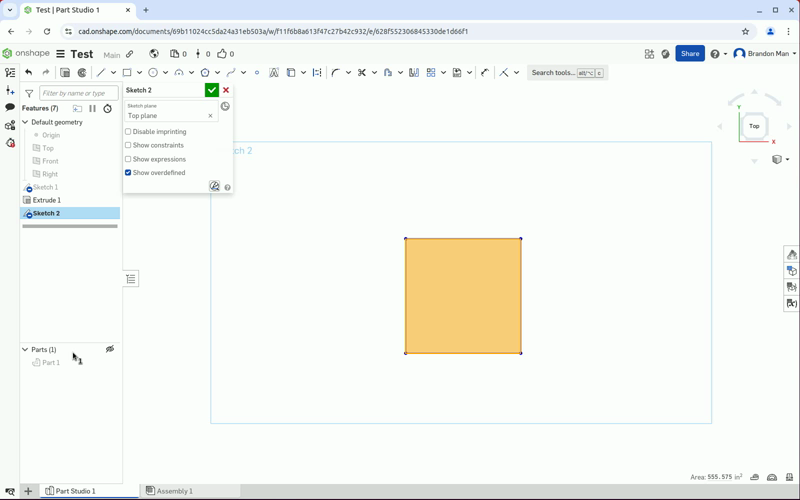
key(shift+y)
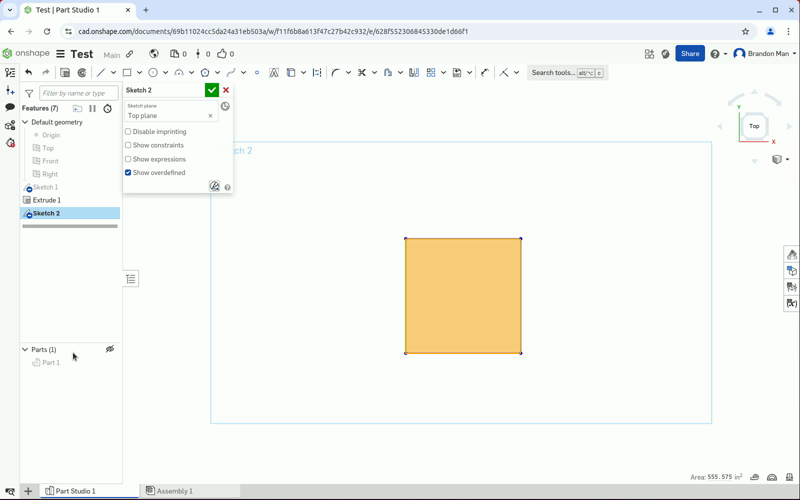
key(shift+e)
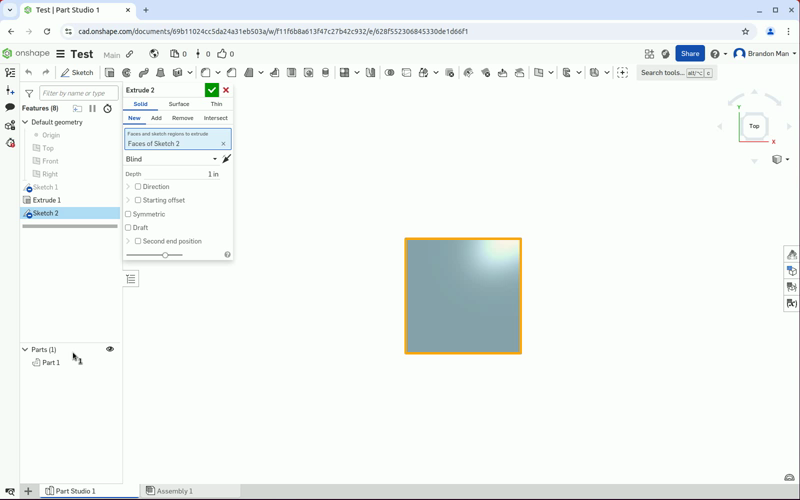
mouse_move(143, 106)
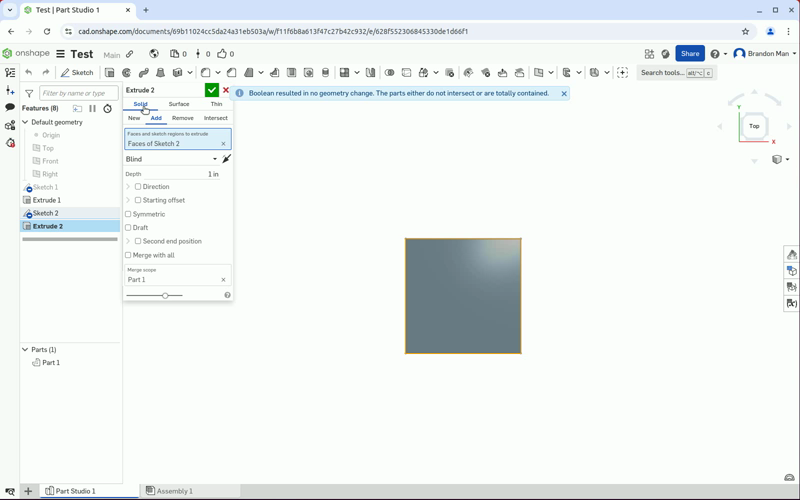
click(143, 106)
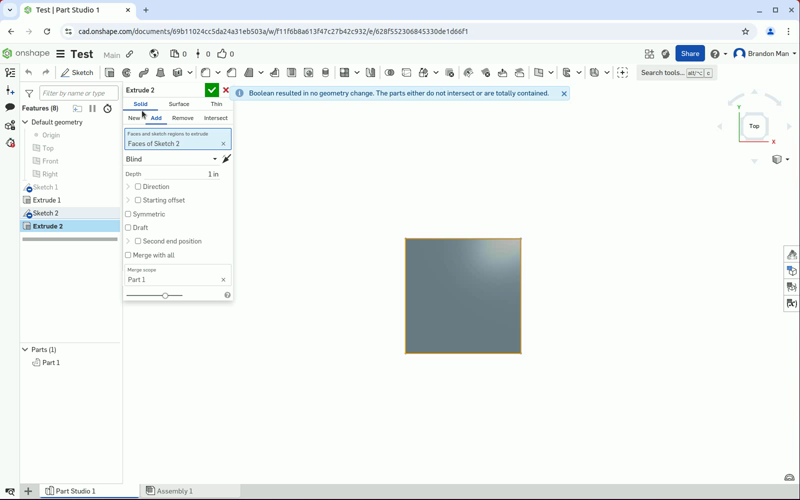
mouse_move(137, 120)
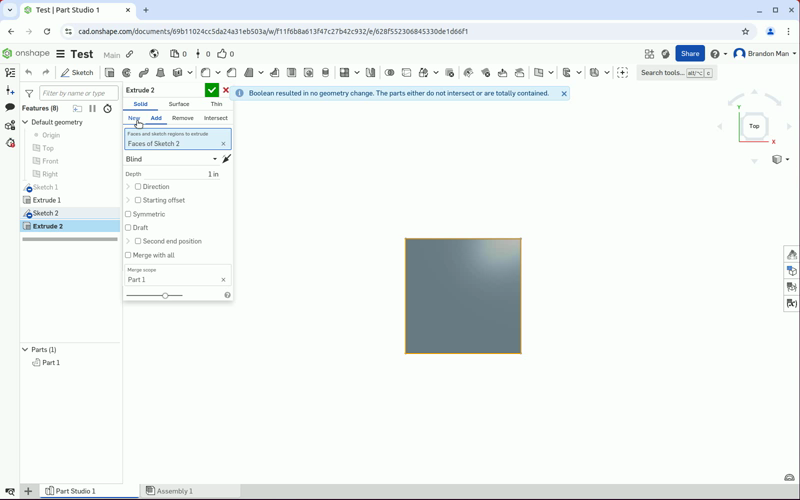
click(137, 120)
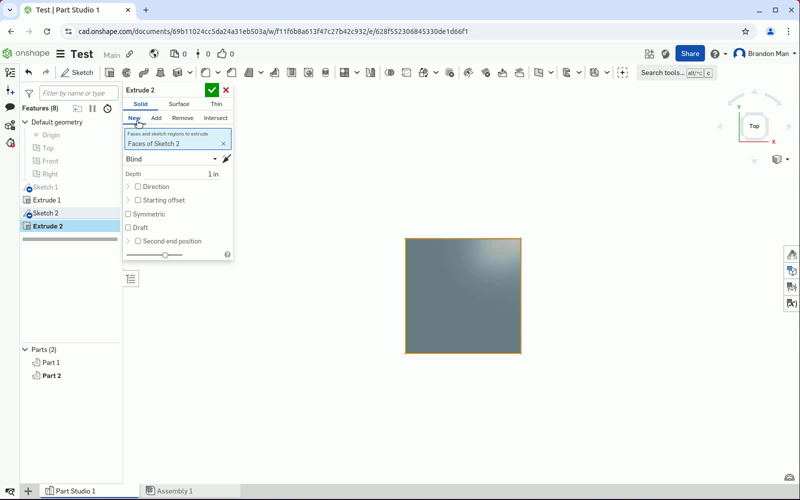
key(tab, 4)
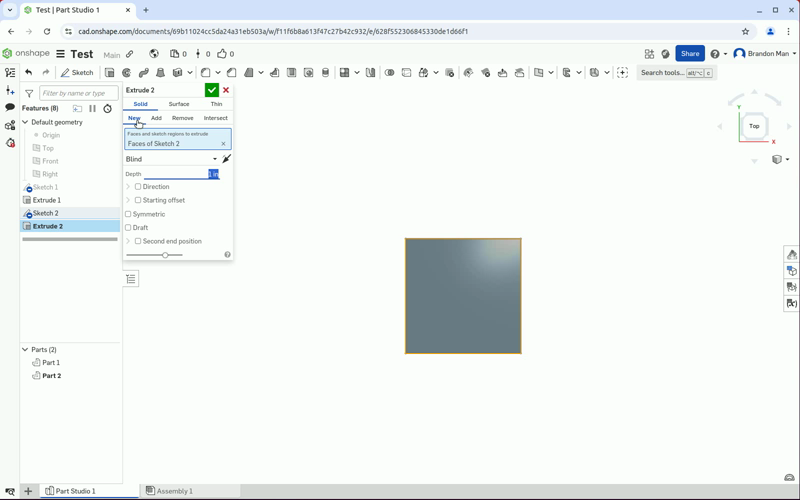
text(23.108)
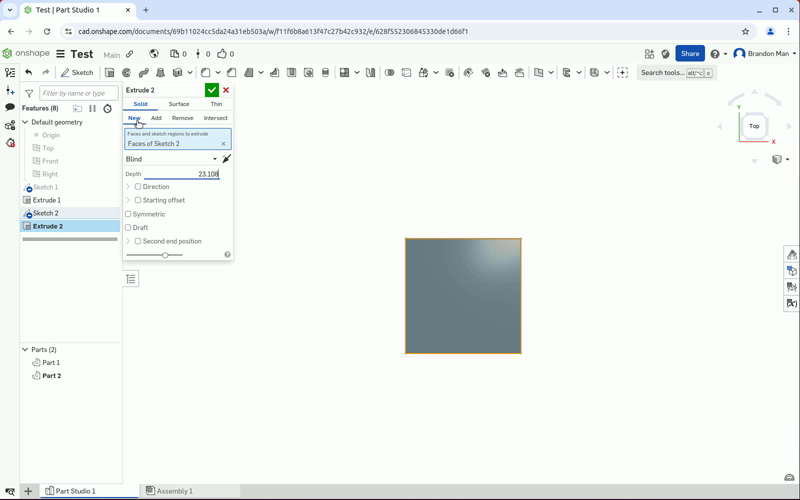
key(enter)
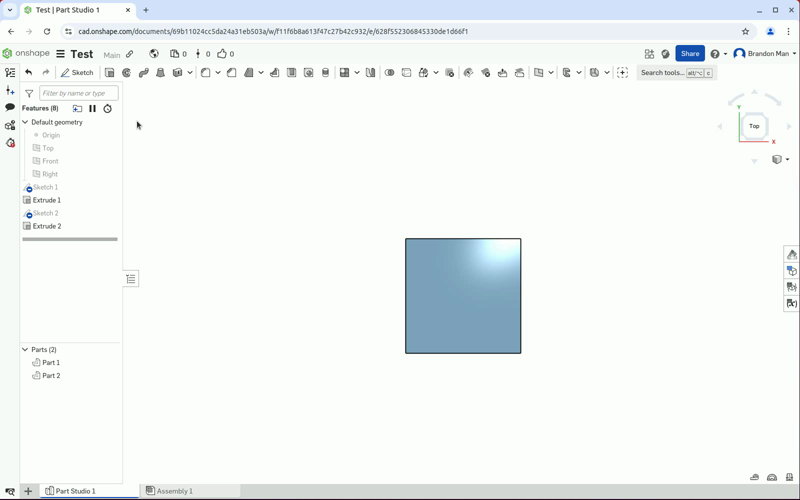
key(shift+h)
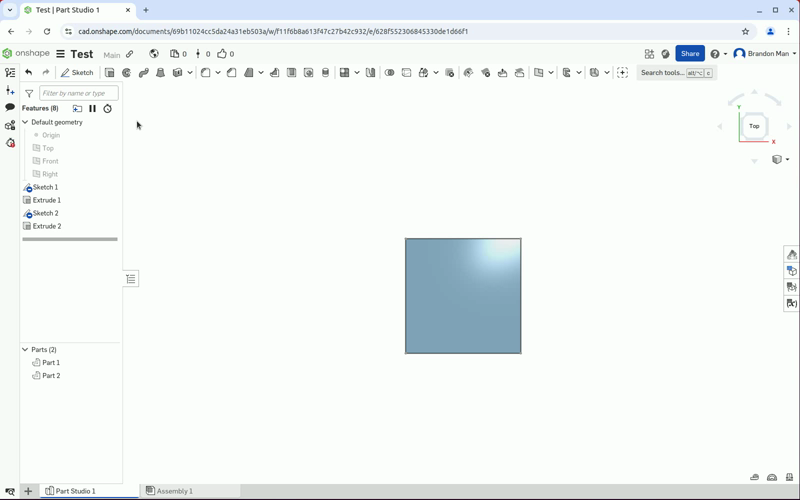
key(shift+h)
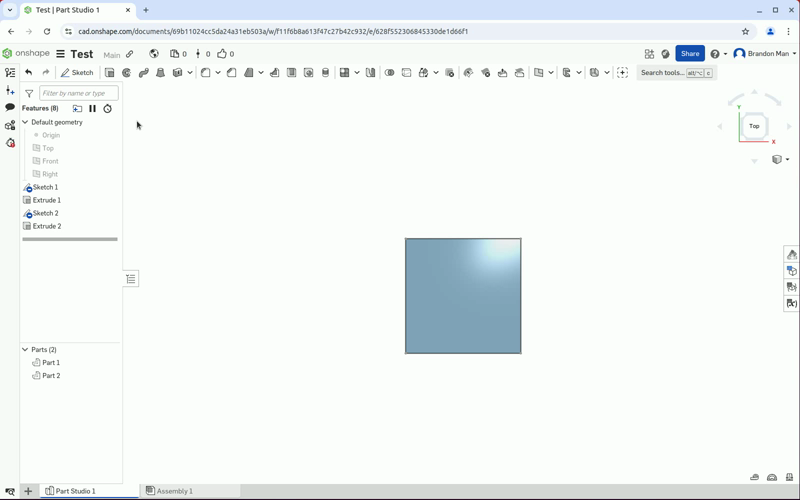
key(shift+7)
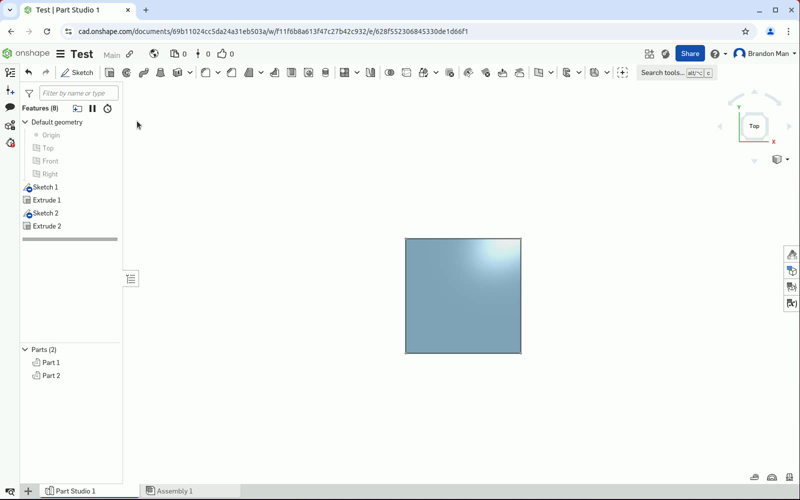
key(up, 3)
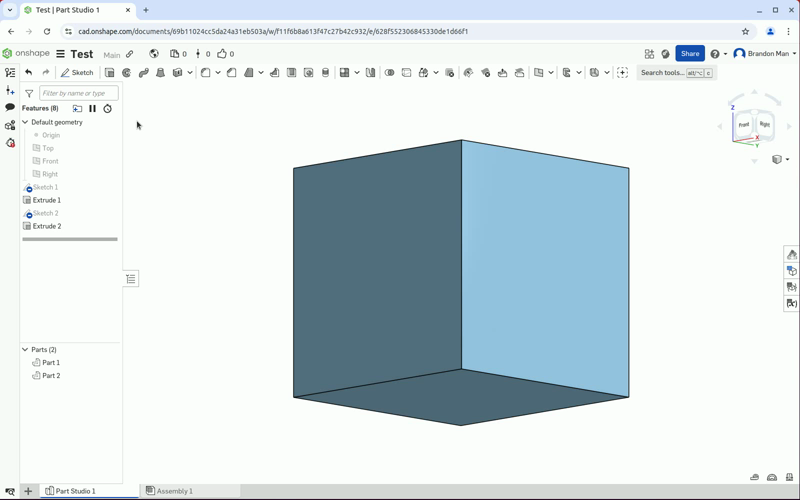
key(left, 3)
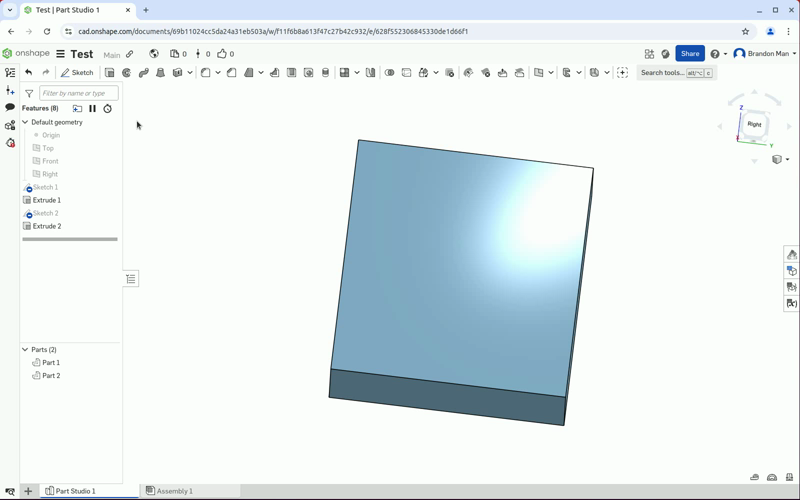
key(right, 3)
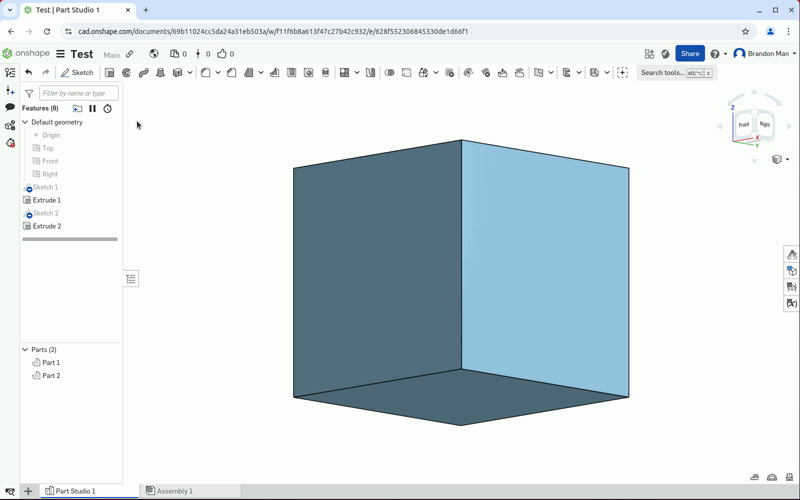
key(down, 3)
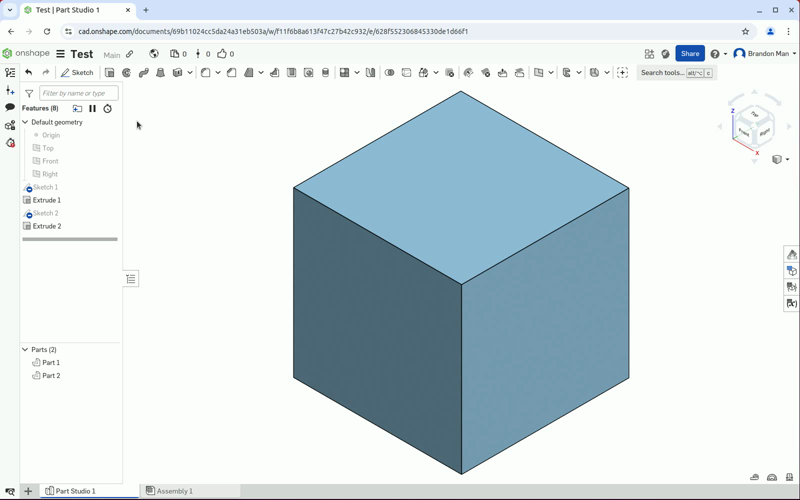
mouse_move(73, 189)
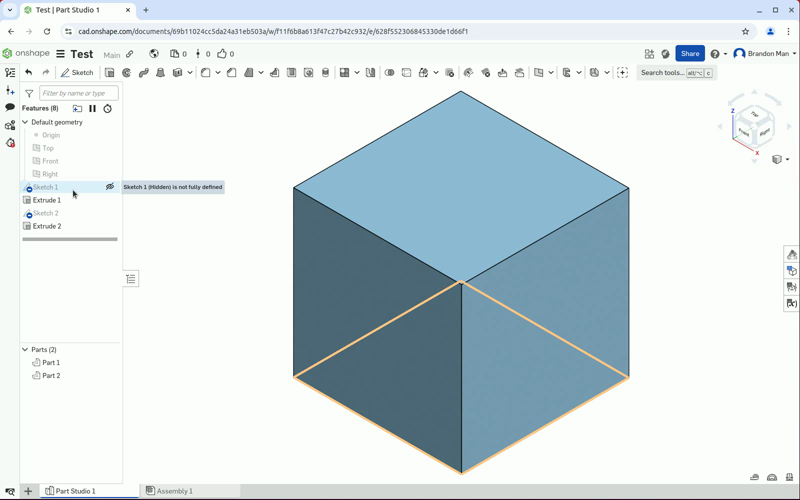
click(73, 189)